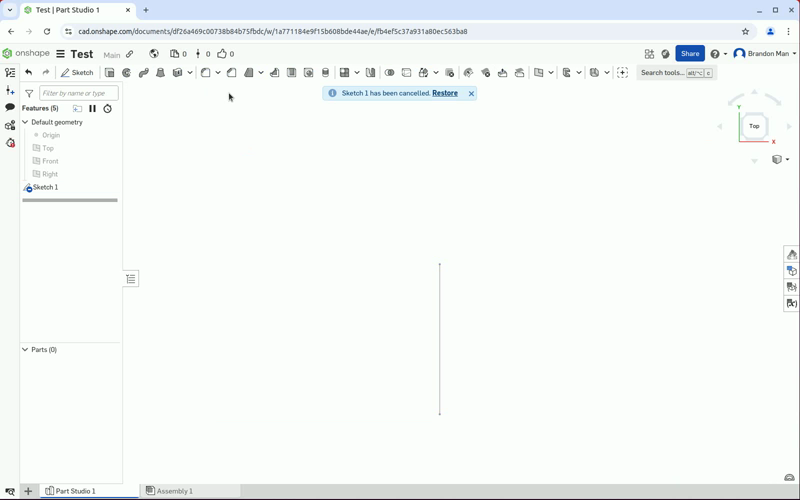
key(shift+h)
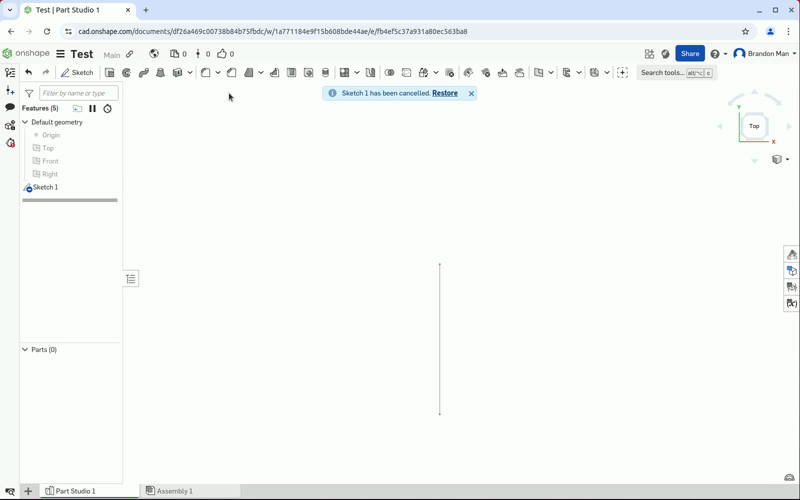
key(shift+s)
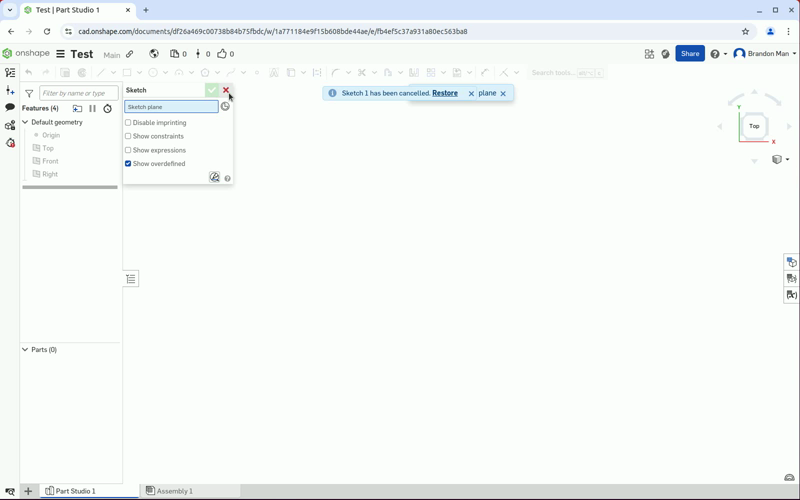
mouse_move(73, 150)
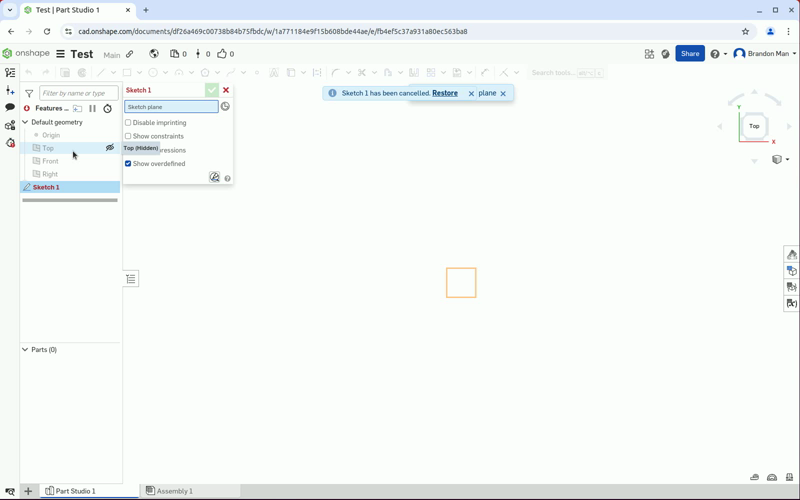
click(73, 150)
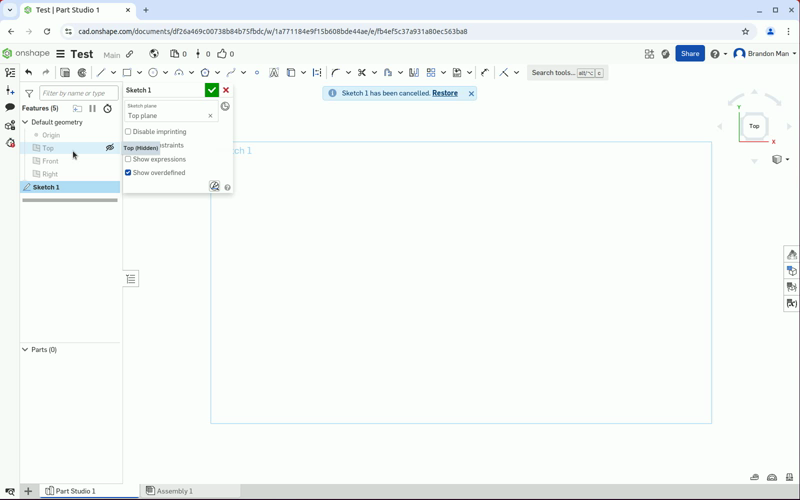
mouse_move(73, 352)
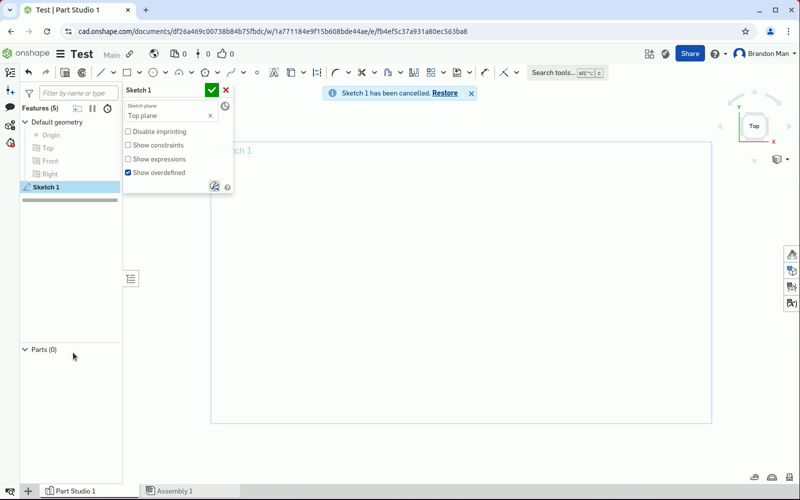
key(y)
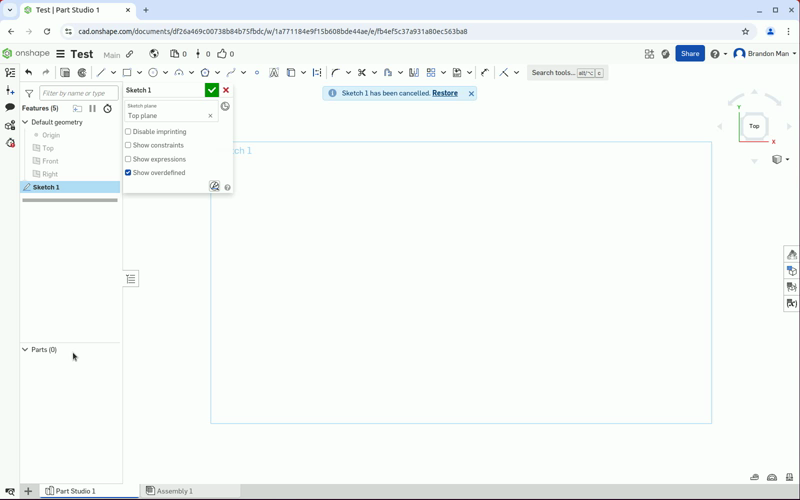
key(l)
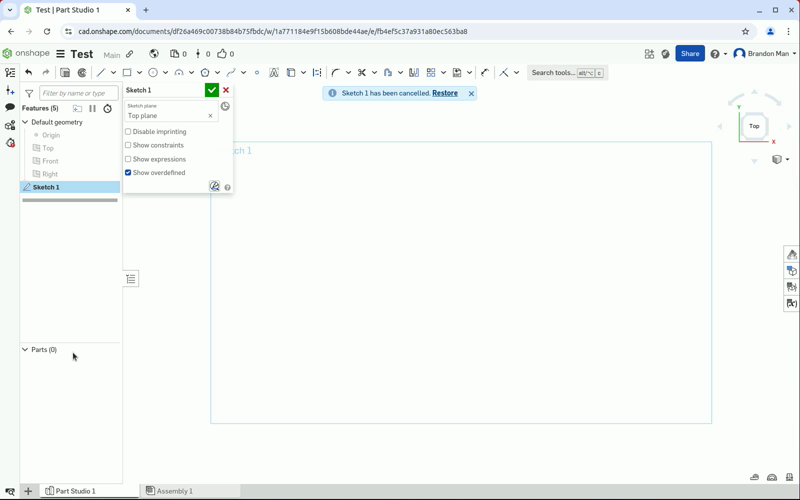
key_down(shift)
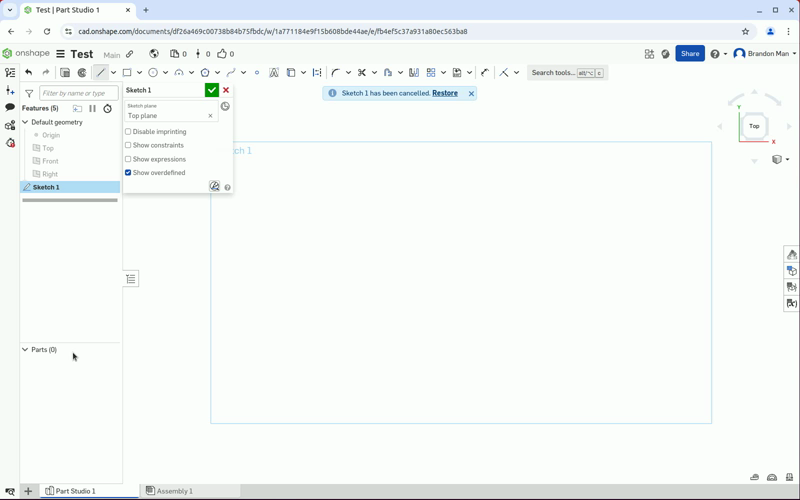
mouse_move(411, 395)
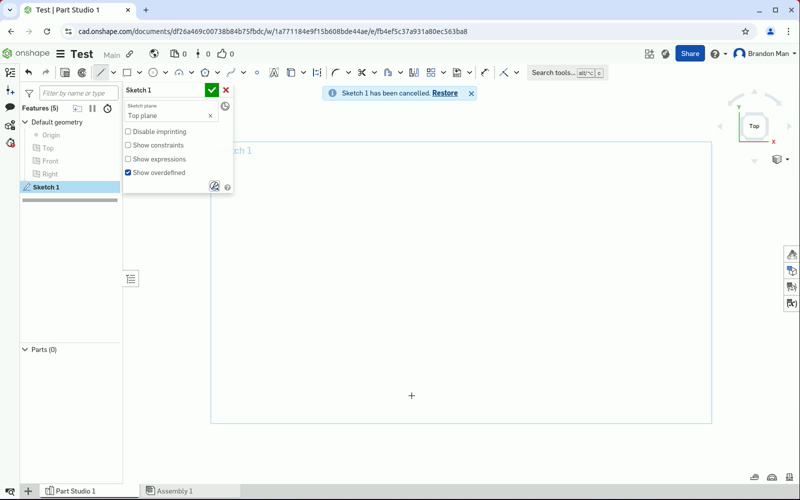
click(411, 395)
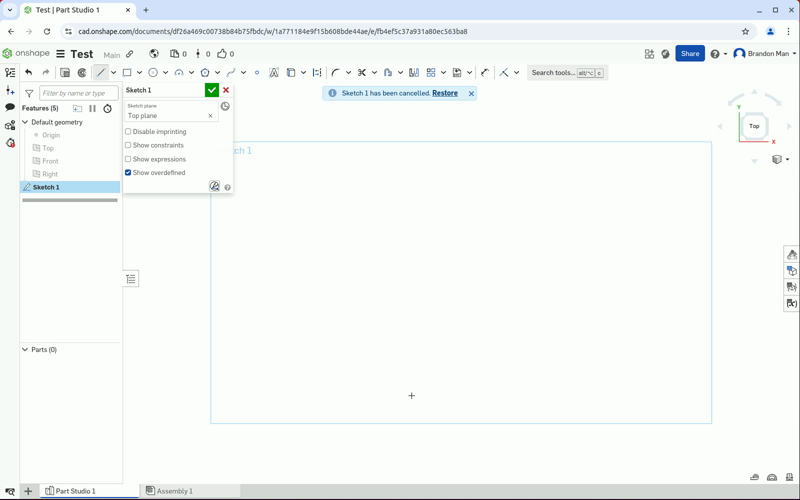
key_up(shift)
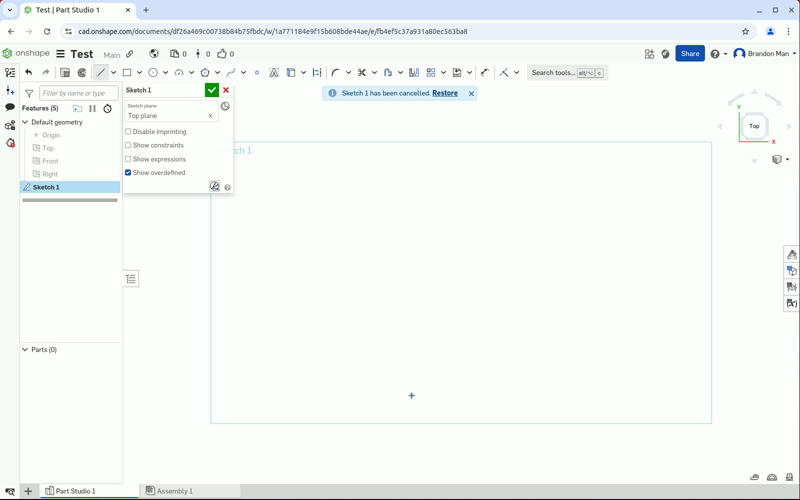
key_down(shift)
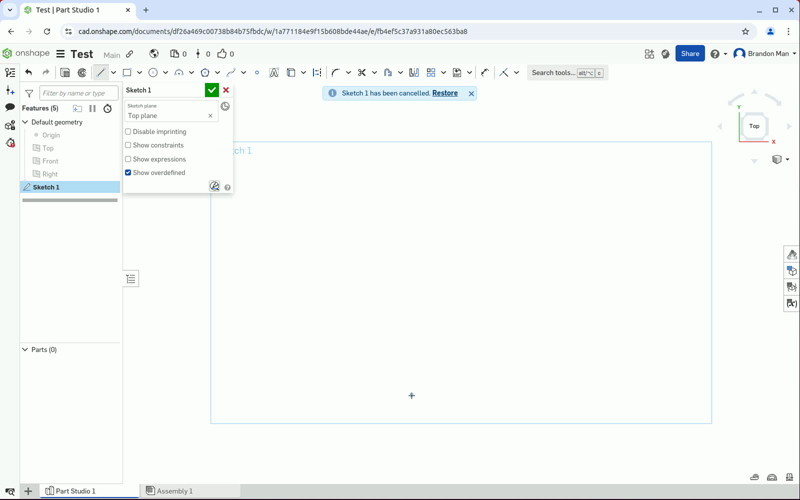
mouse_move(441, 395)
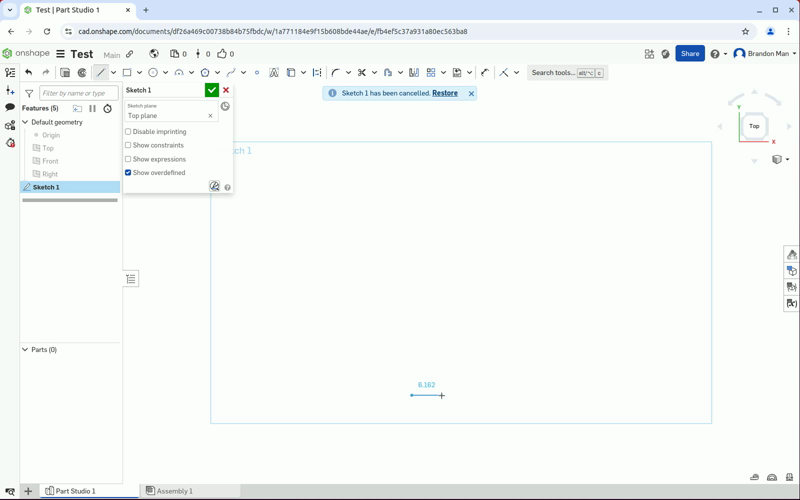
mouse_move(447, 395)
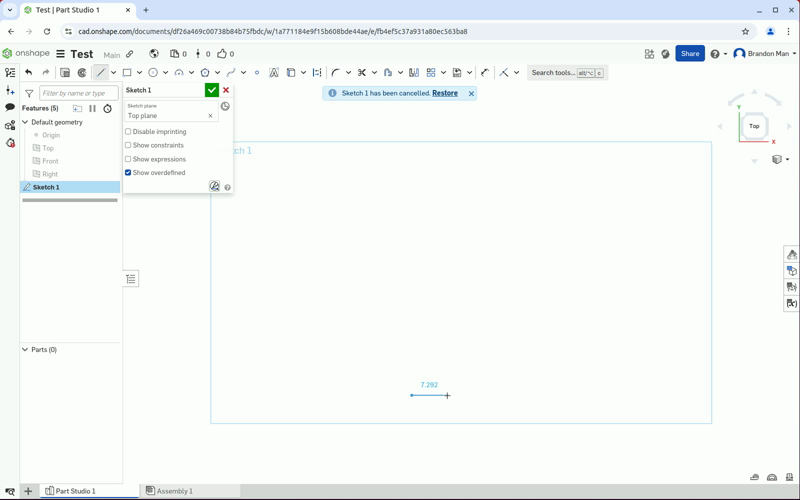
click(447, 395)
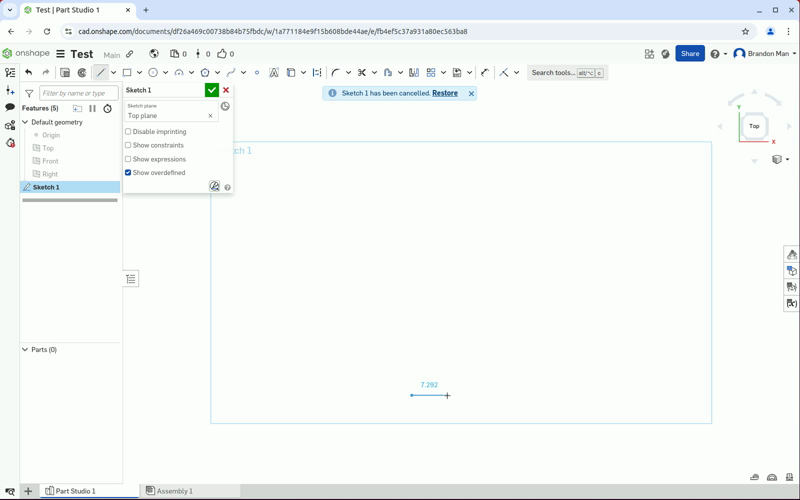
key_up(shift)
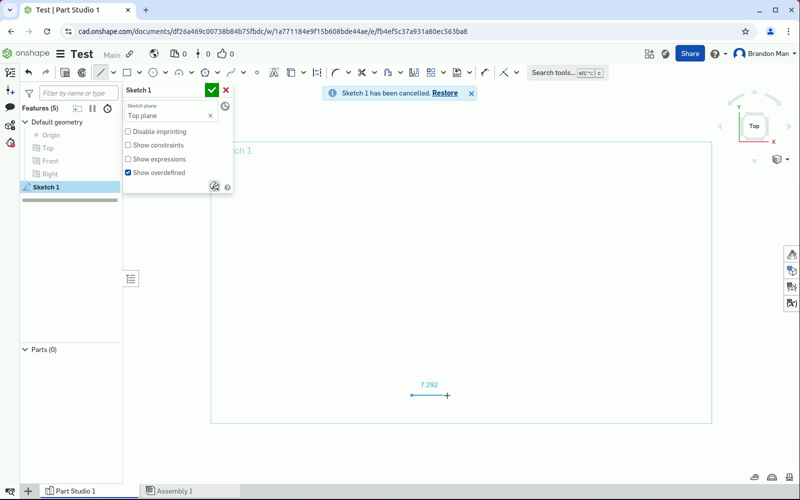
key_down(shift)
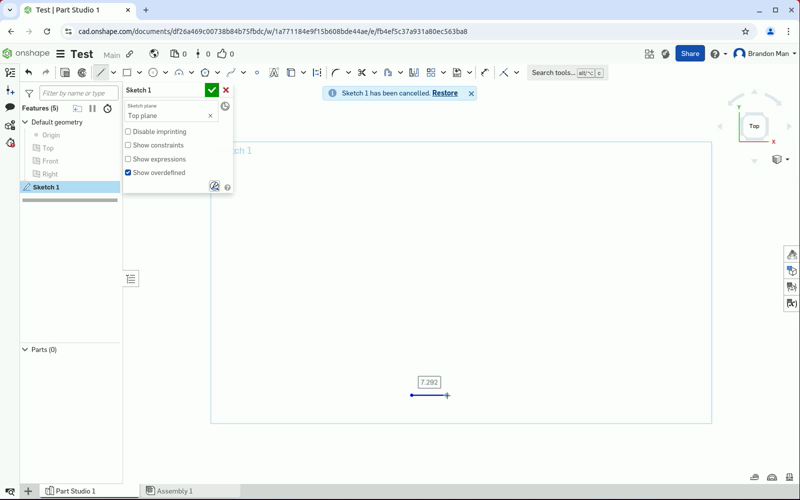
mouse_move(477, 395)
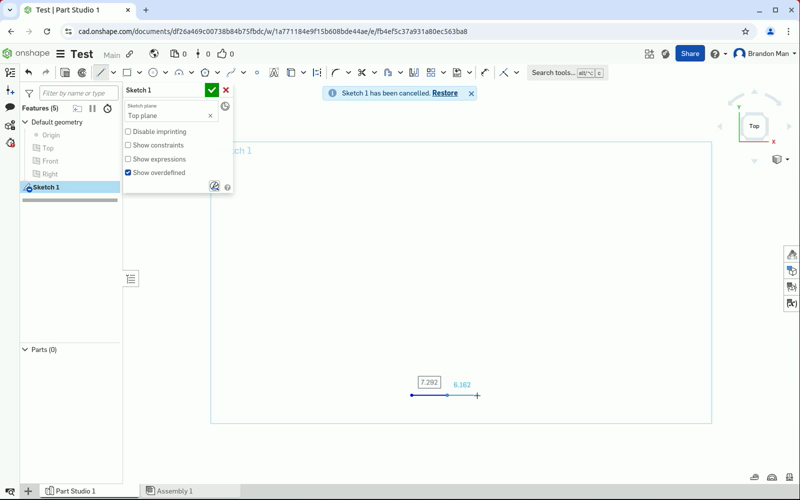
mouse_move(447, 339)
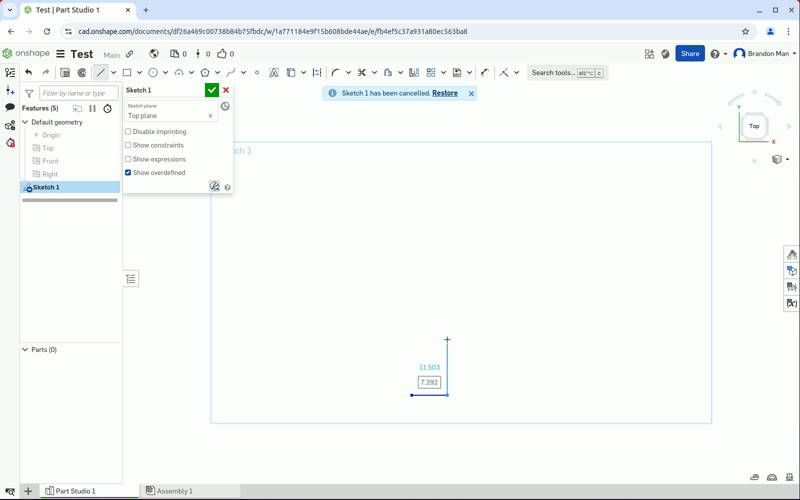
click(447, 339)
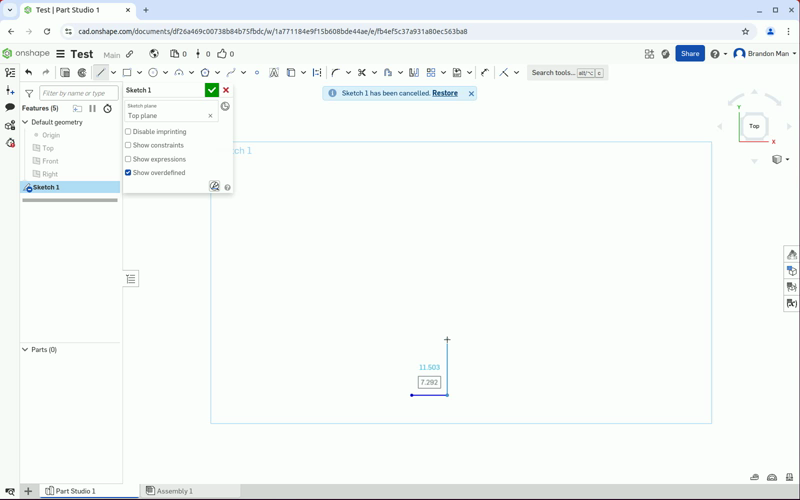
key_up(shift)
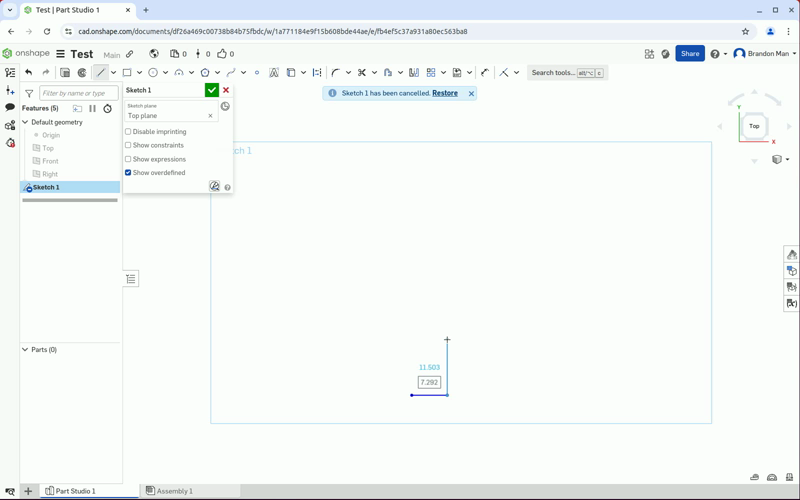
key_down(shift)
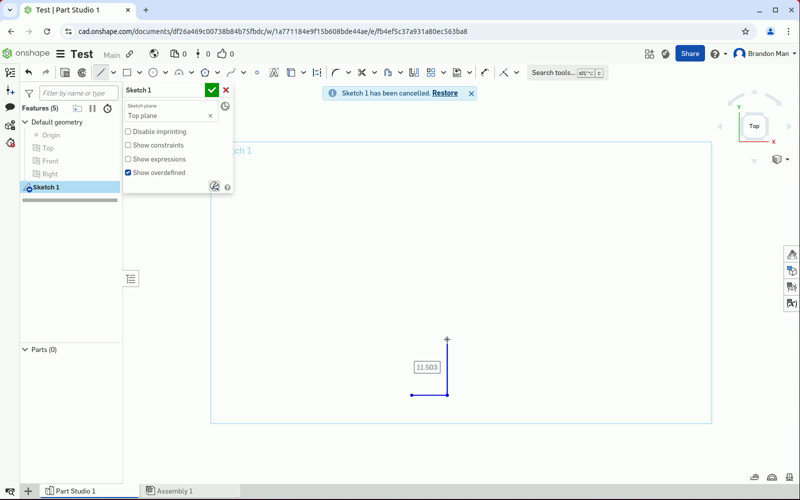
mouse_move(477, 339)
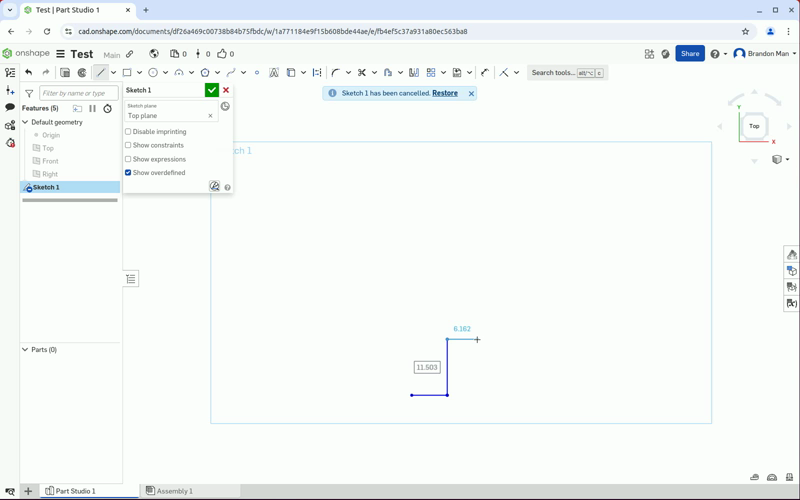
mouse_move(447, 282)
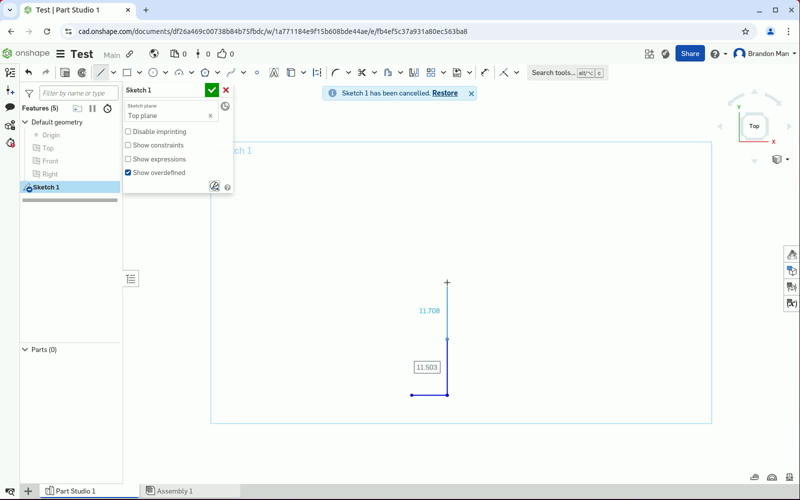
click(447, 282)
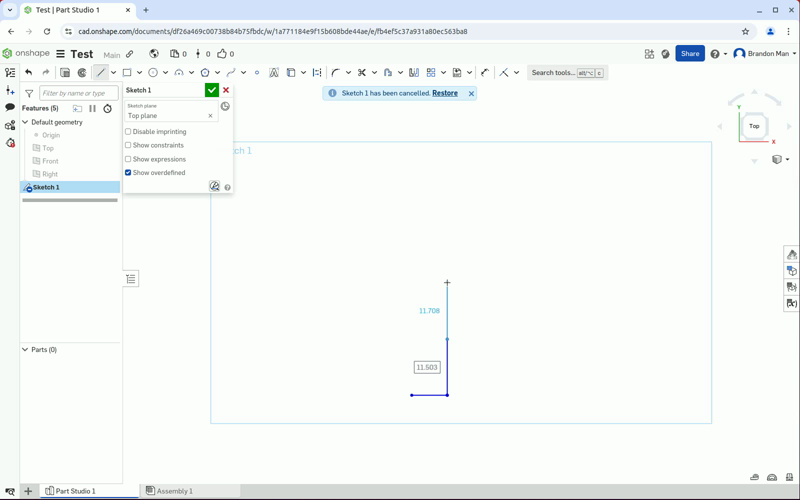
key_up(shift)
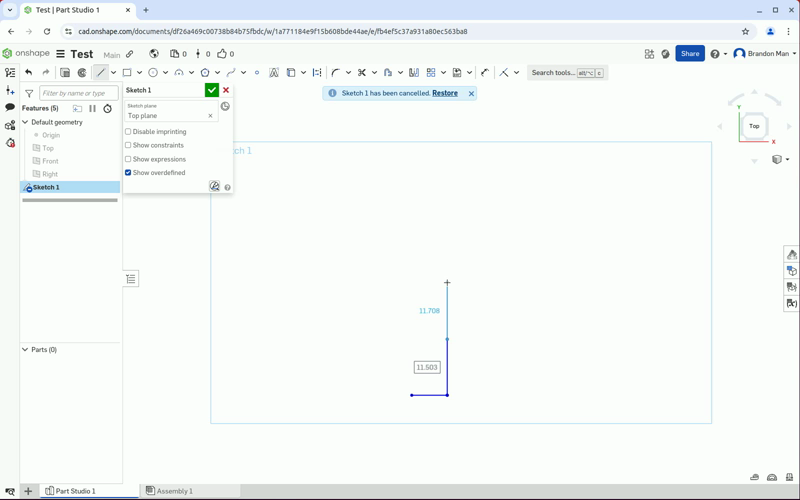
key_down(shift)
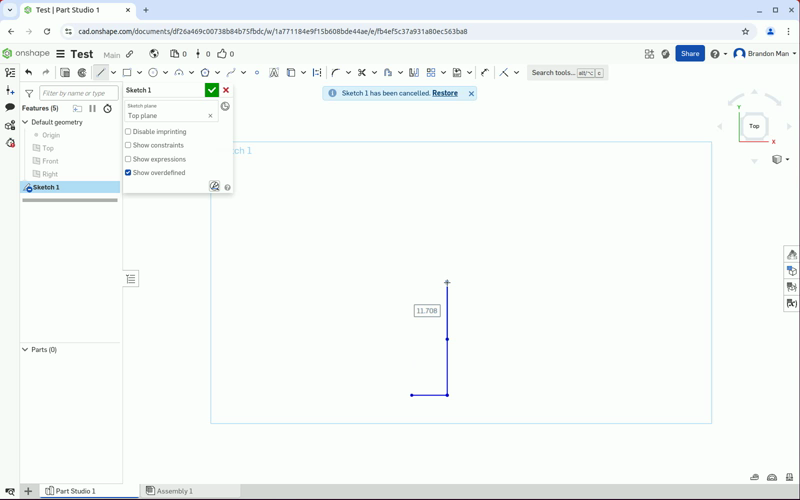
mouse_move(477, 282)
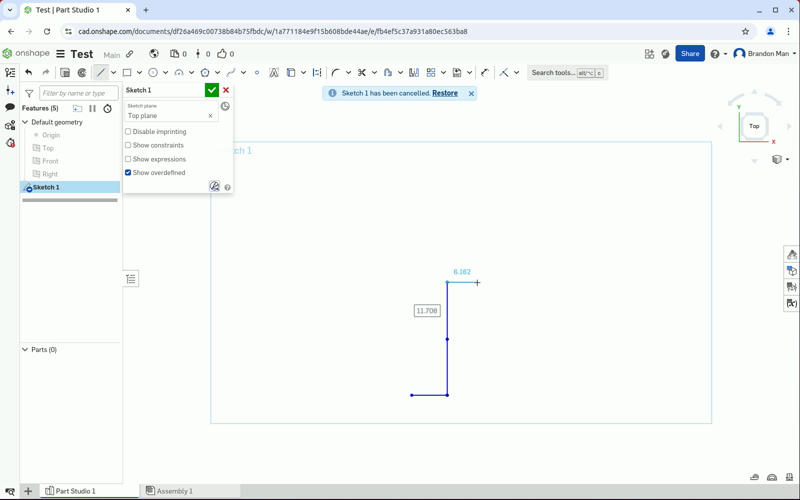
mouse_move(475, 282)
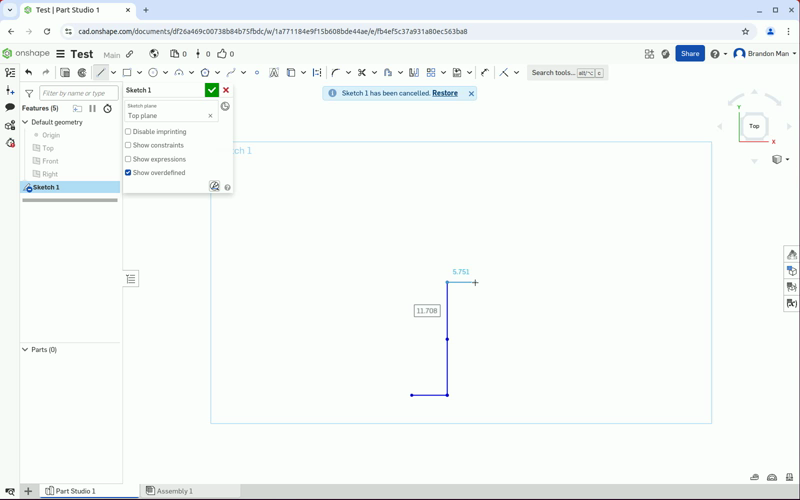
click(475, 282)
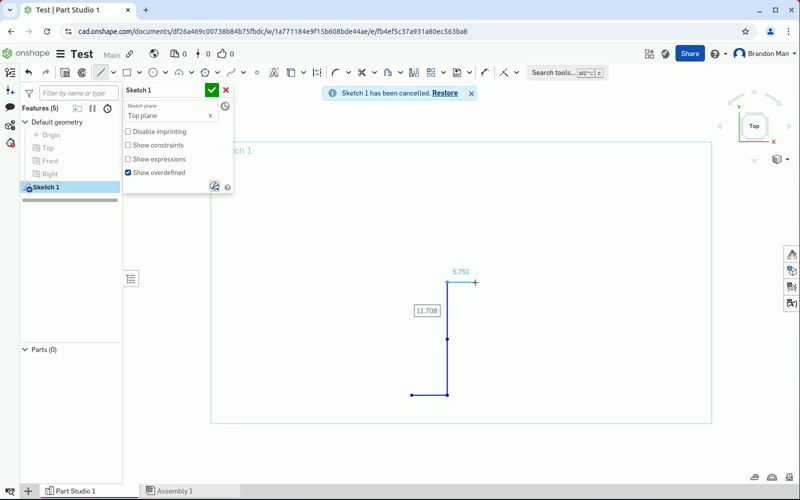
key_up(shift)
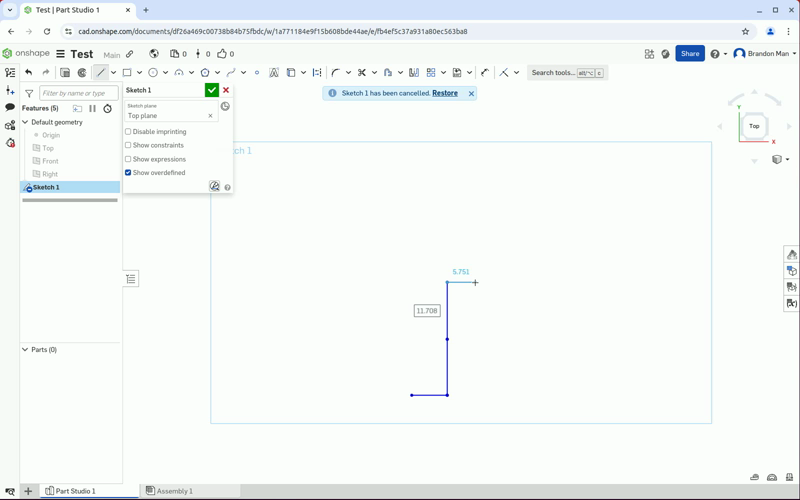
key_down(shift)
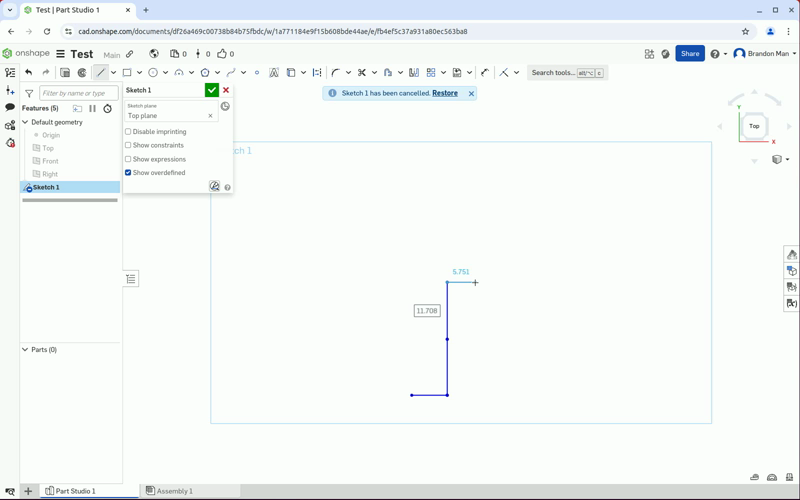
mouse_move(505, 282)
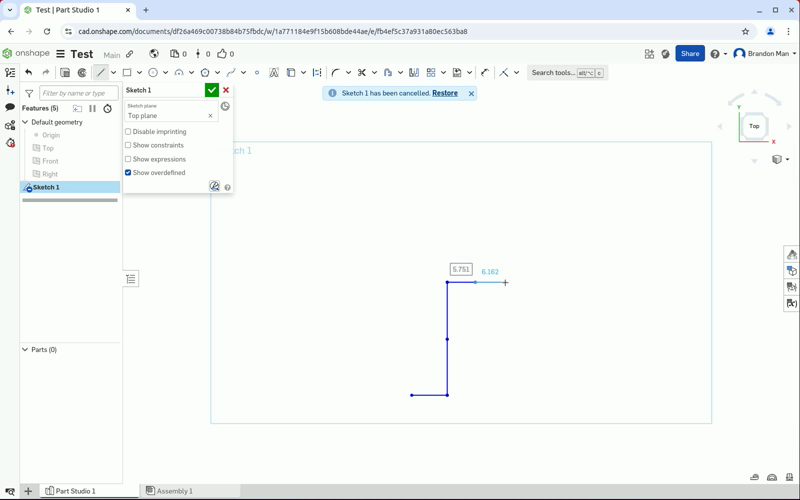
mouse_move(475, 339)
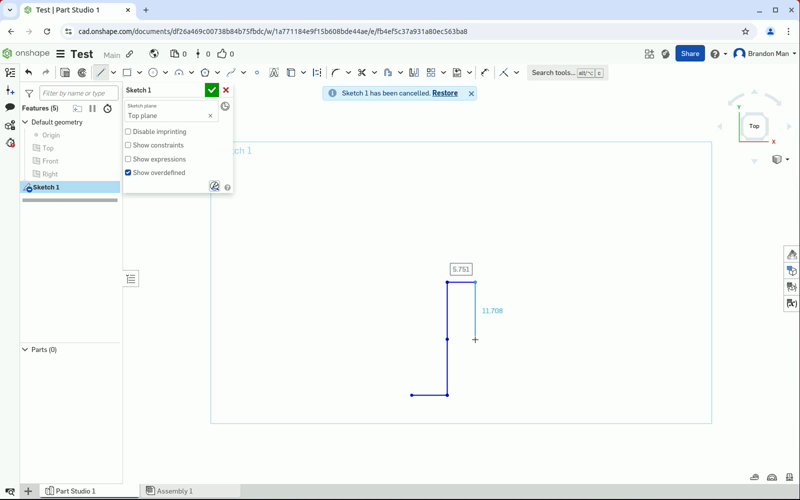
click(475, 339)
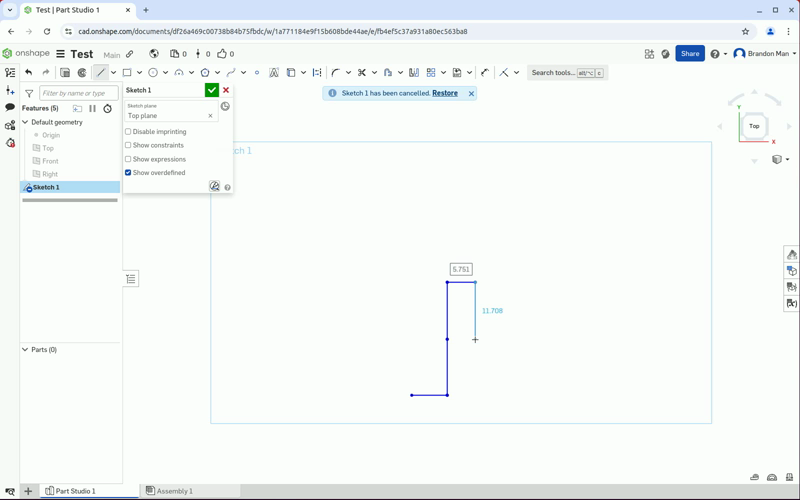
key_up(shift)
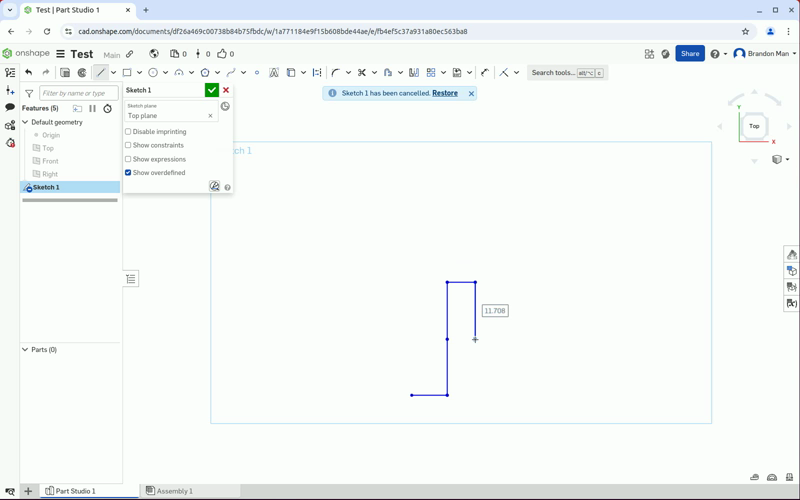
key_down(shift)
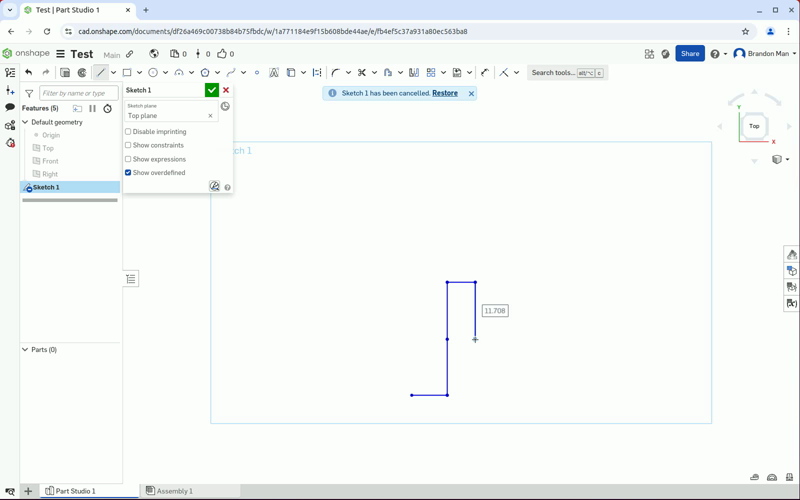
mouse_move(505, 339)
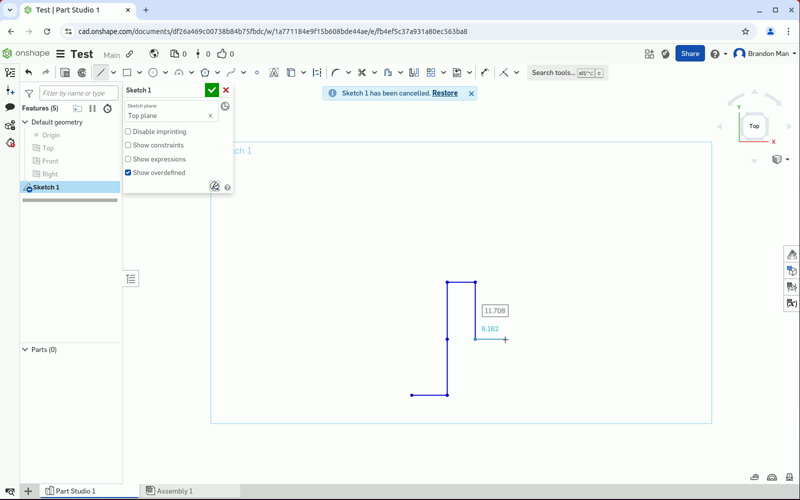
mouse_move(475, 395)
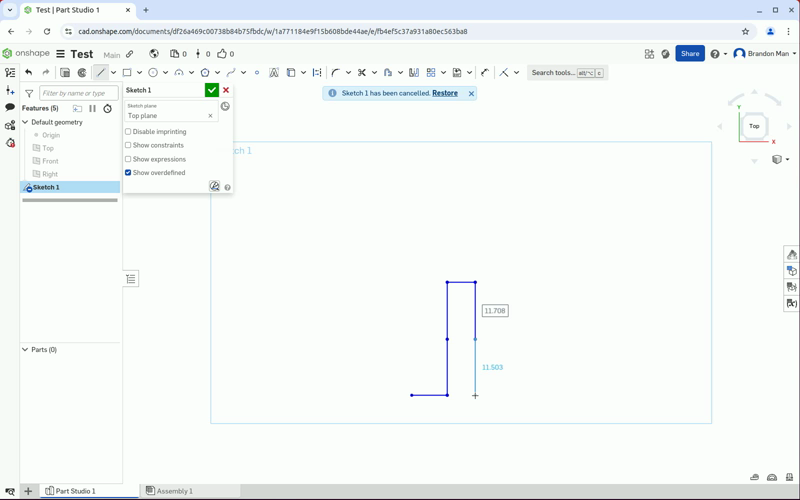
click(475, 395)
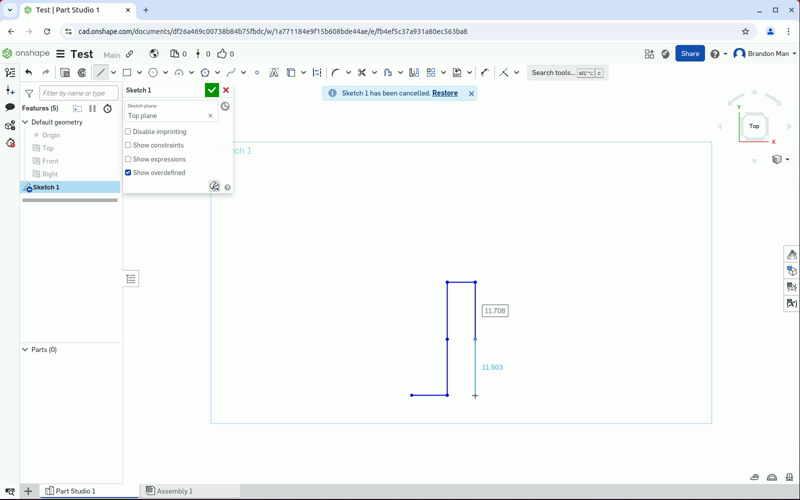
key_up(shift)
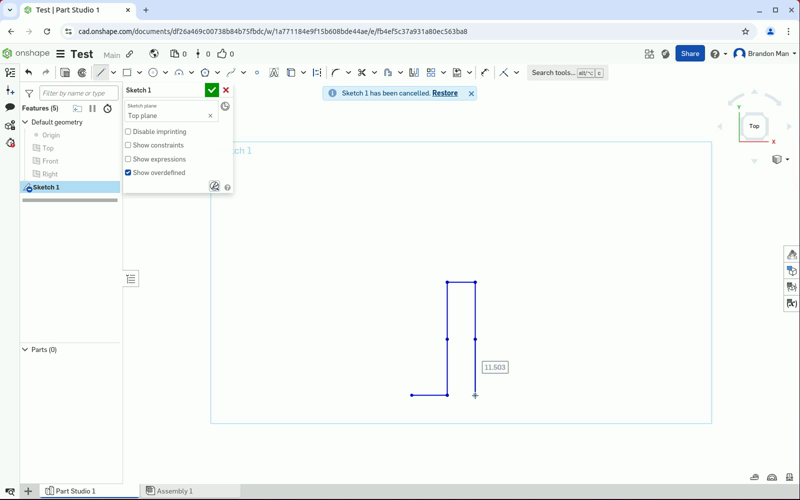
key_down(shift)
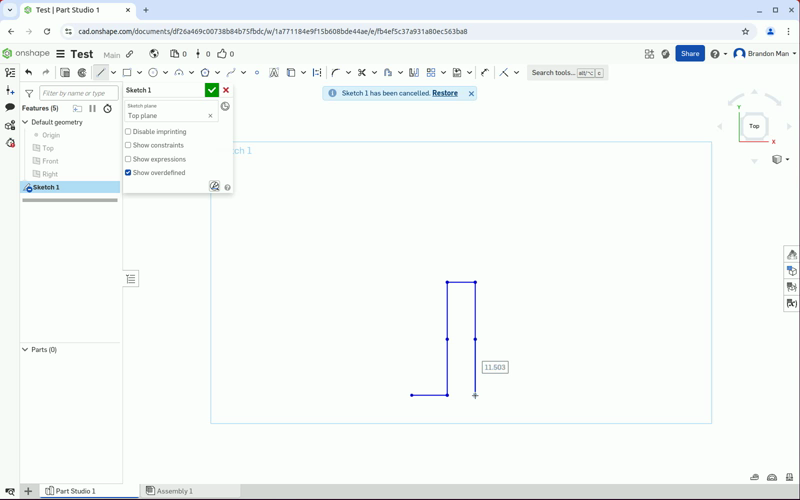
mouse_move(505, 395)
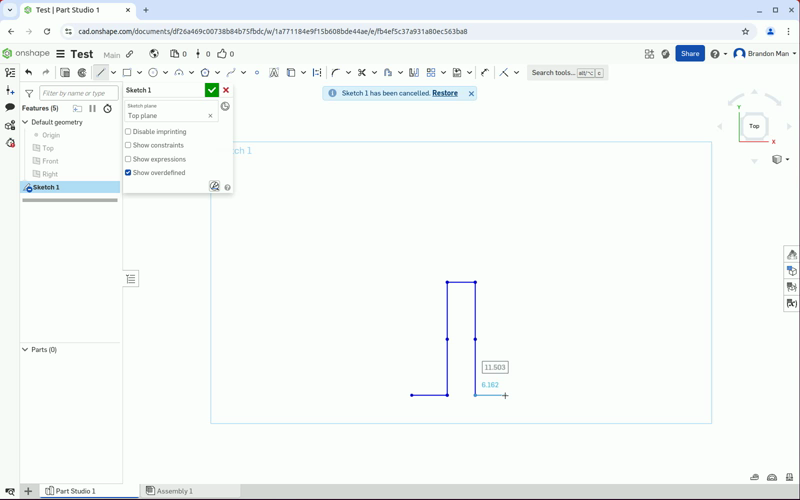
mouse_move(510, 395)
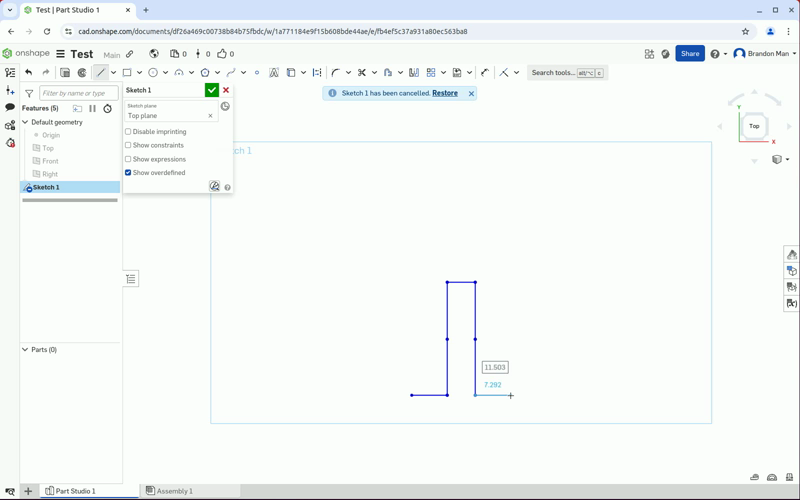
click(510, 395)
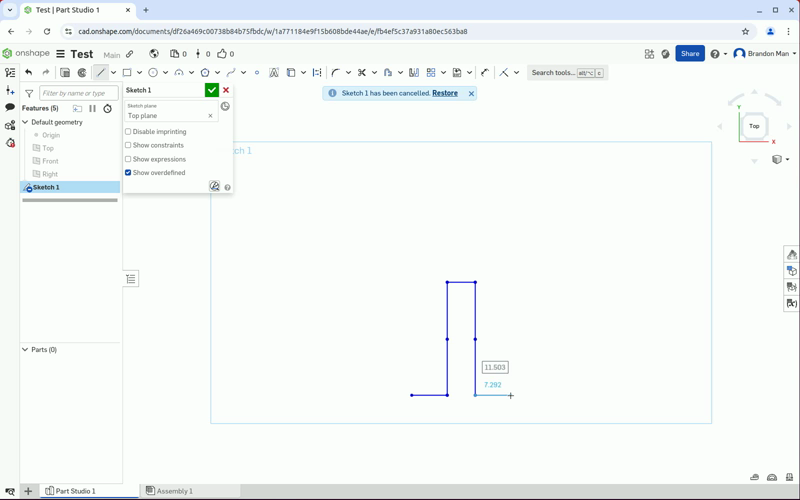
key_up(shift)
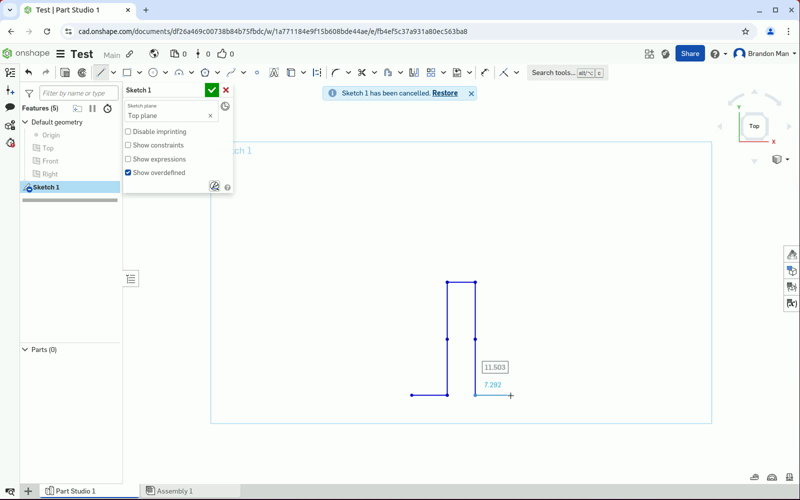
key_down(shift)
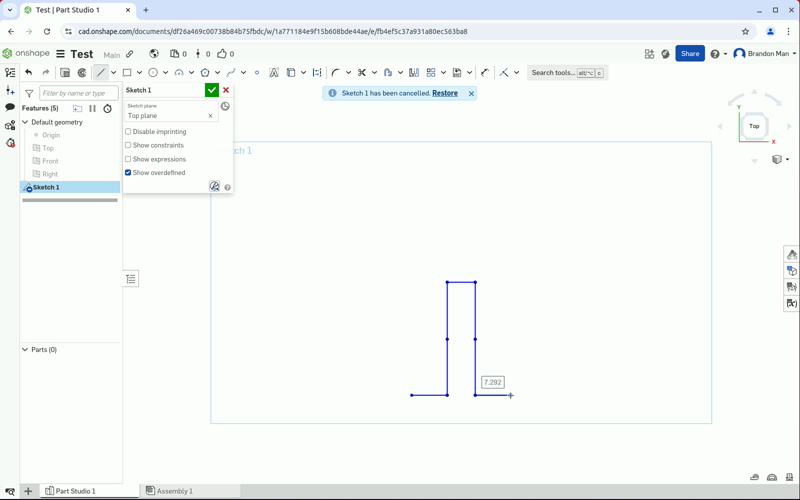
mouse_move(510, 171)
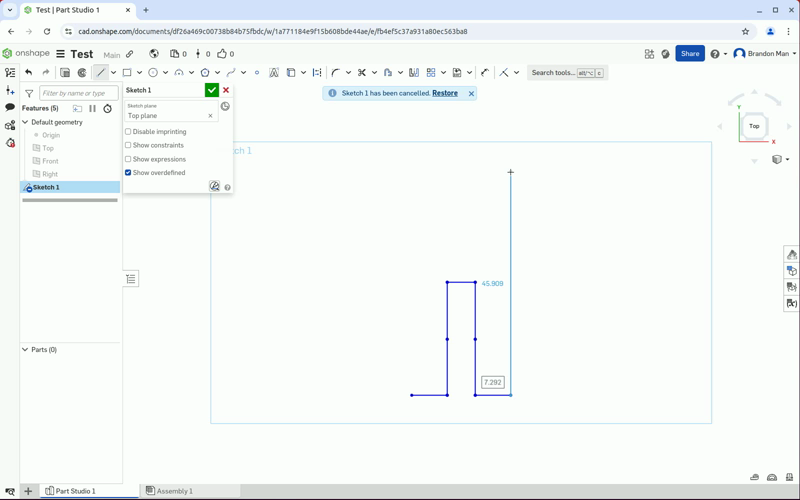
click(510, 171)
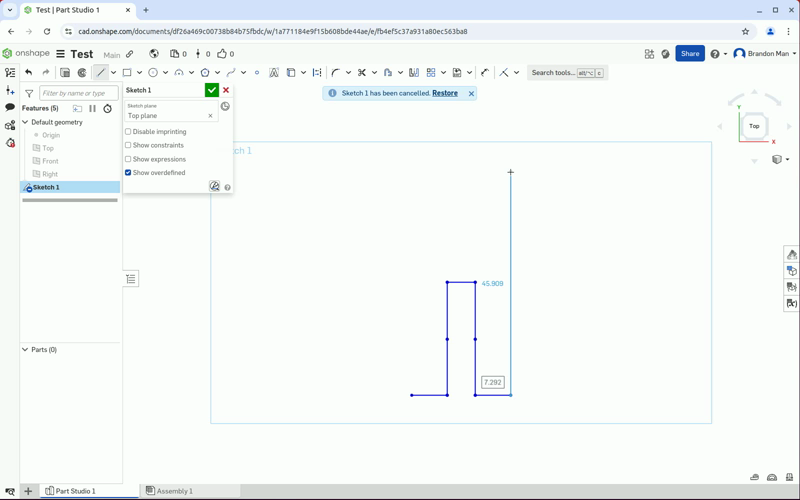
key_up(shift)
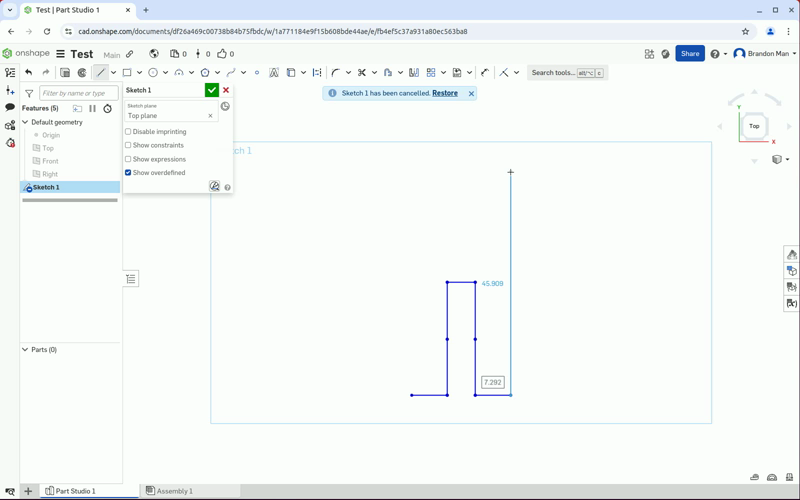
key_down(shift)
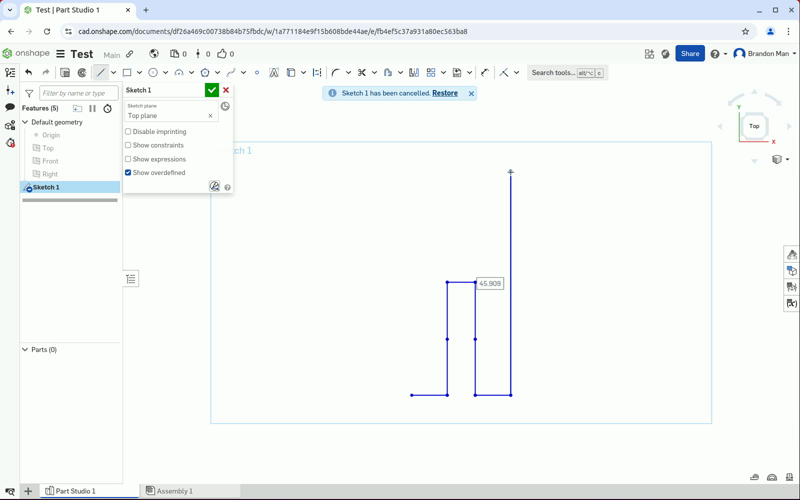
mouse_move(411, 171)
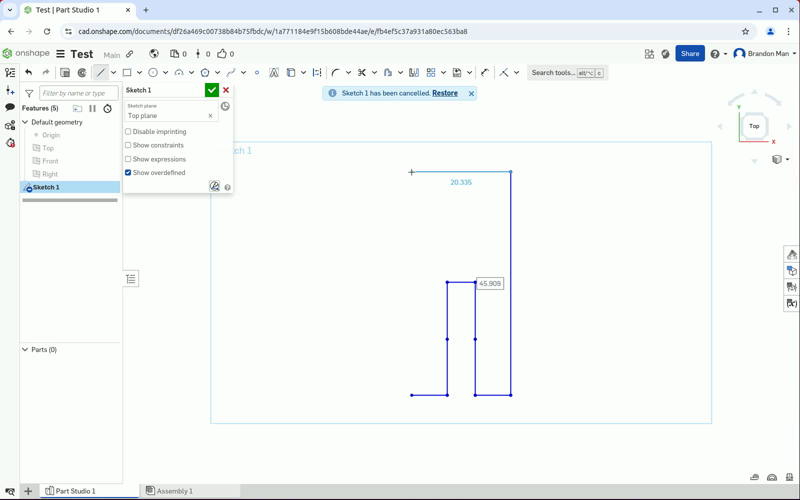
click(411, 171)
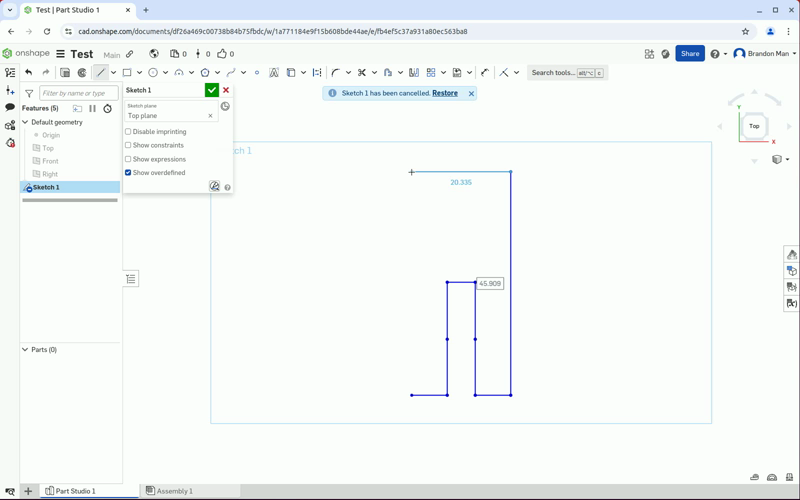
key_up(shift)
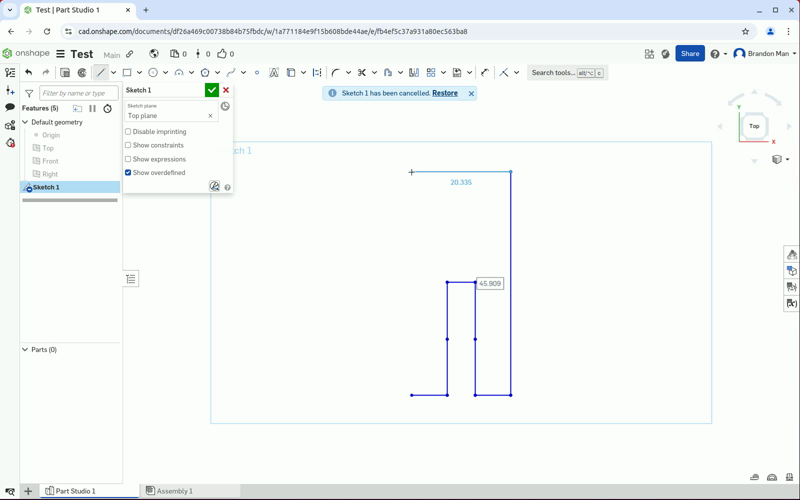
key_down(shift)
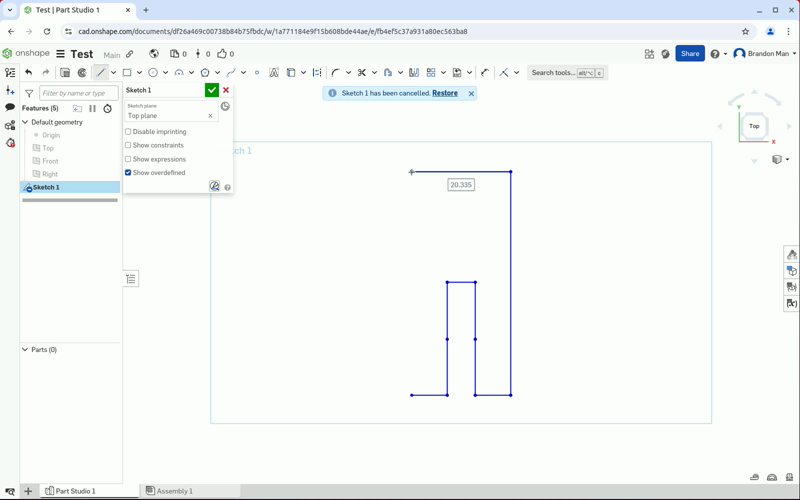
mouse_move(411, 395)
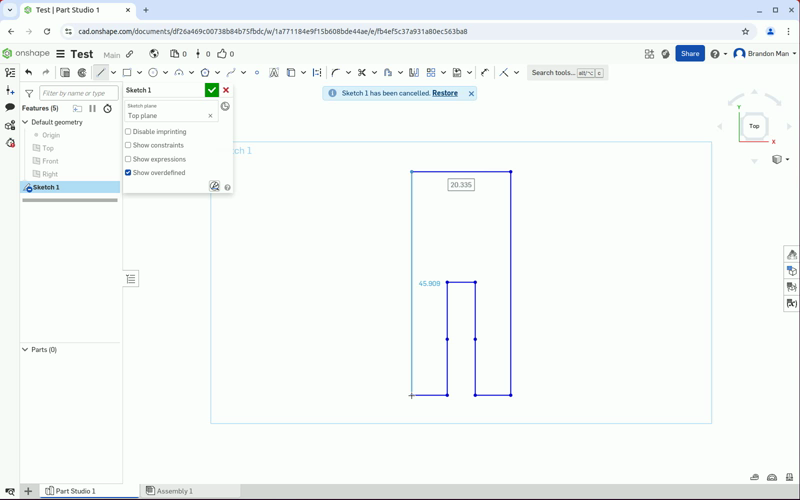
key_up(shift)
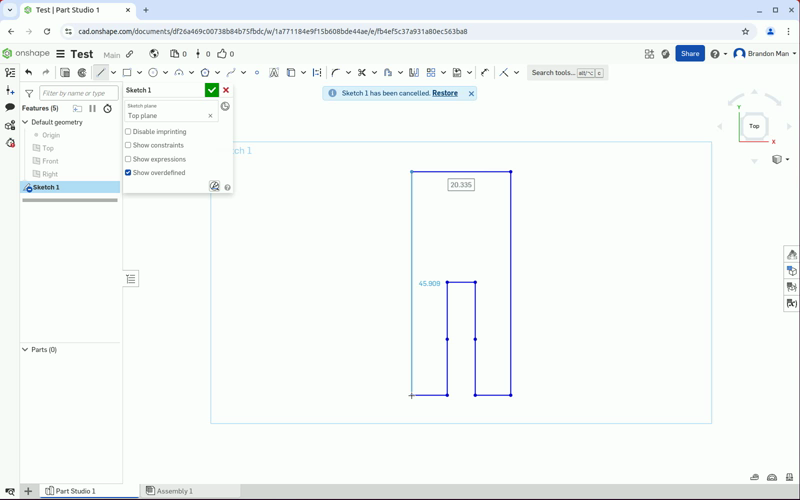
click(411, 395)
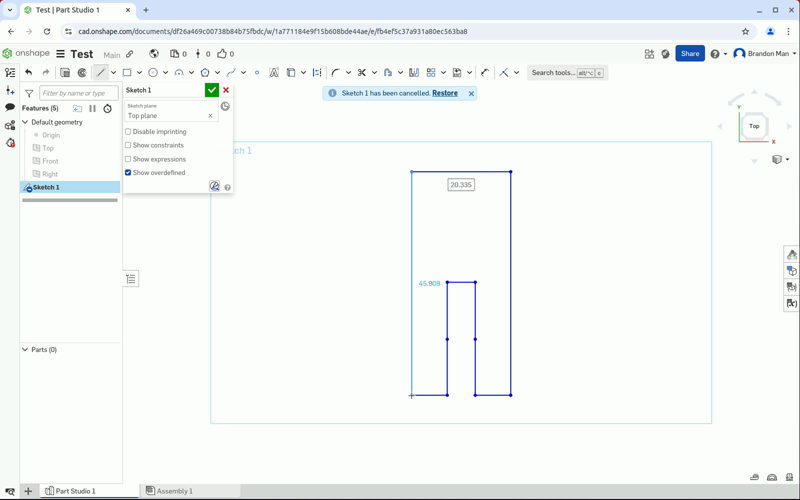
key(esc)
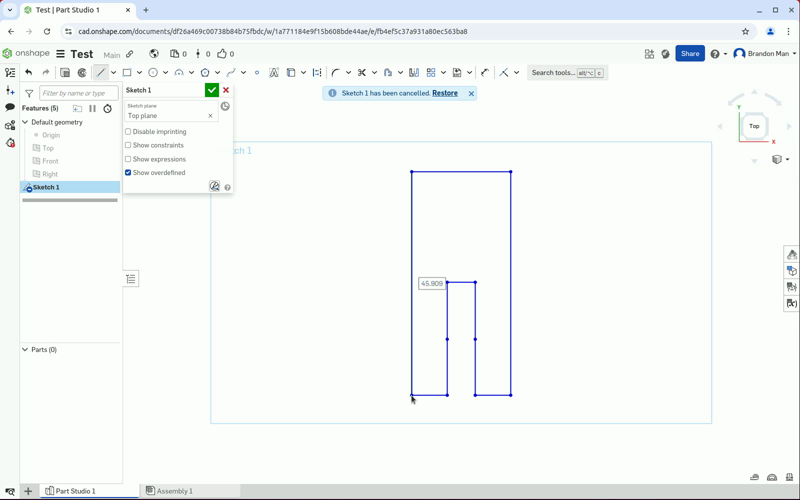
mouse_move(447, 234)
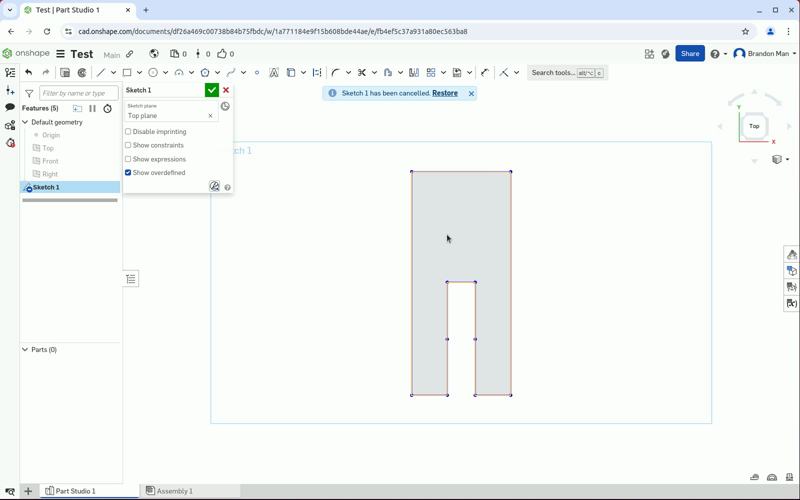
click(447, 234)
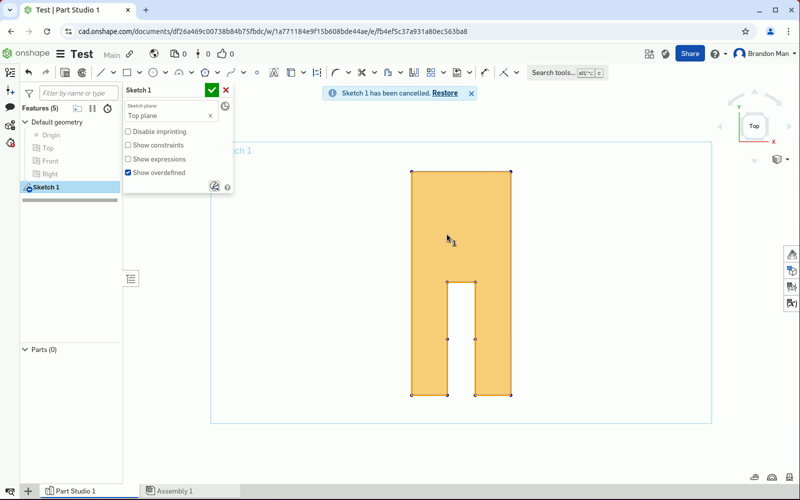
mouse_move(73, 352)
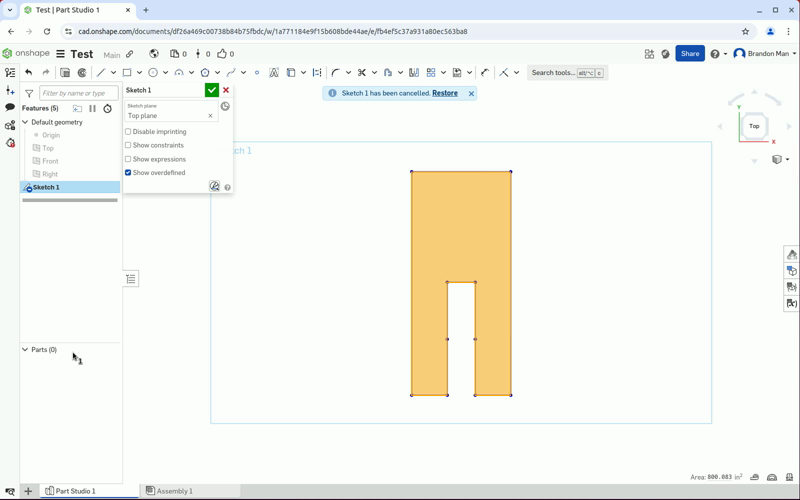
key(shift+y)
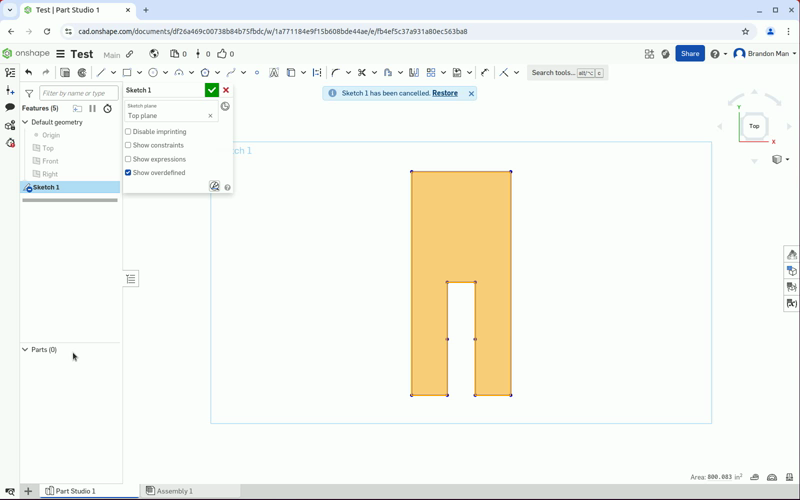
key(shift+e)
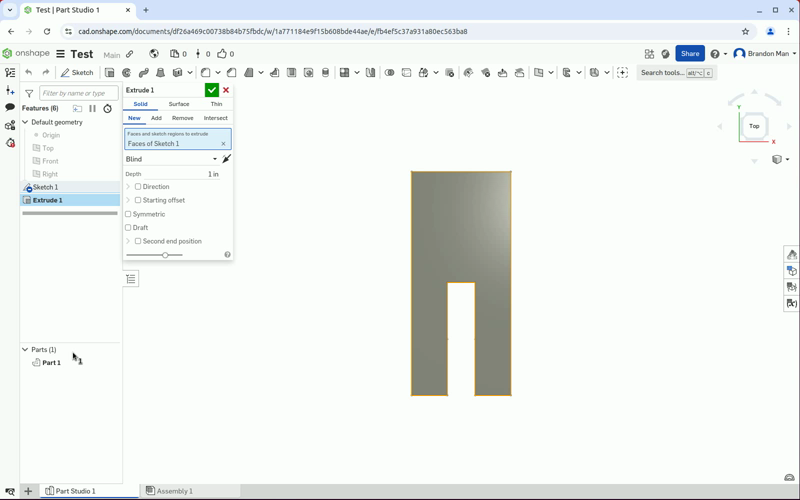
mouse_move(143, 106)
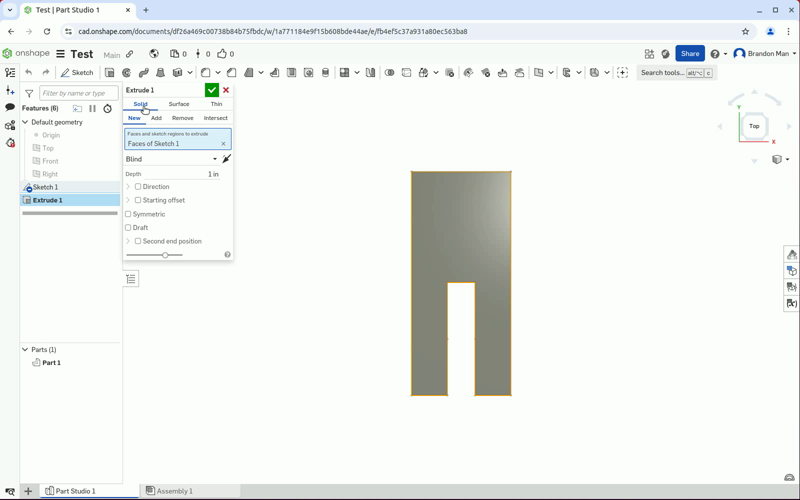
click(143, 106)
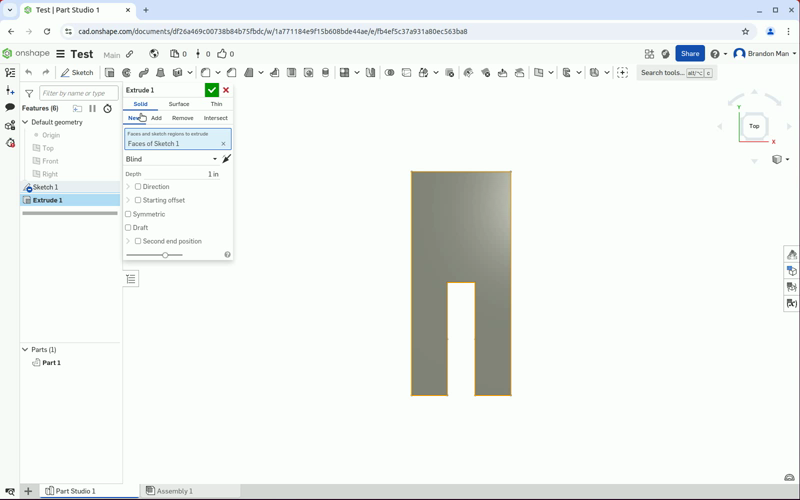
mouse_move(137, 120)
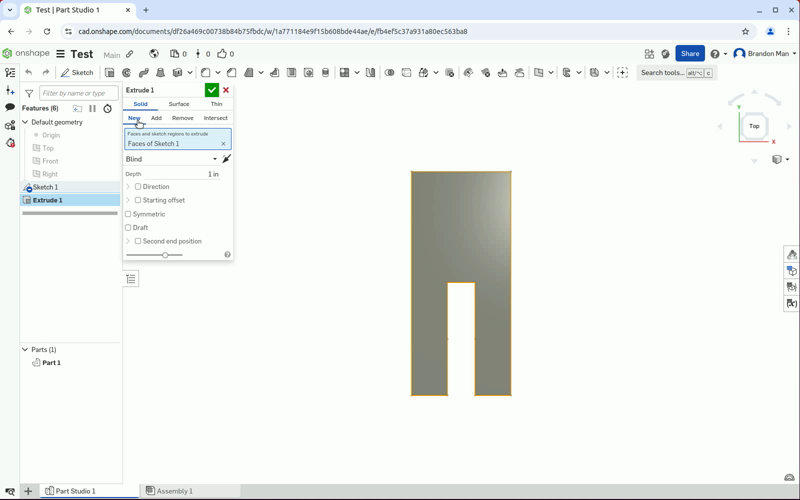
click(137, 120)
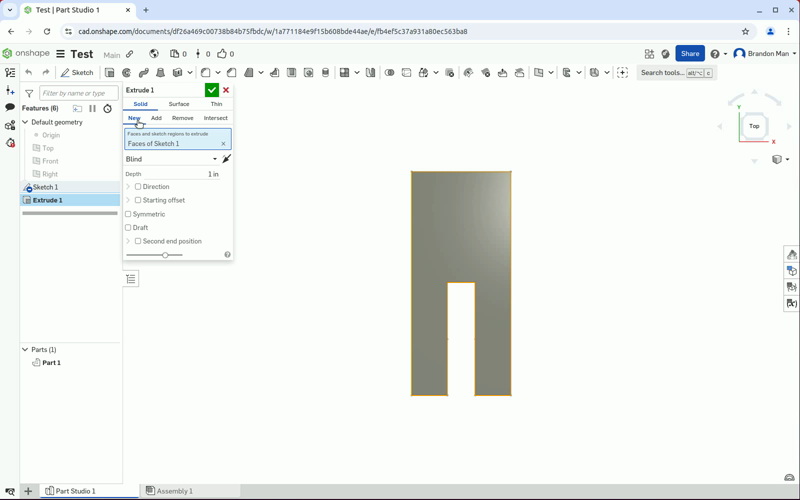
key(tab, 4)
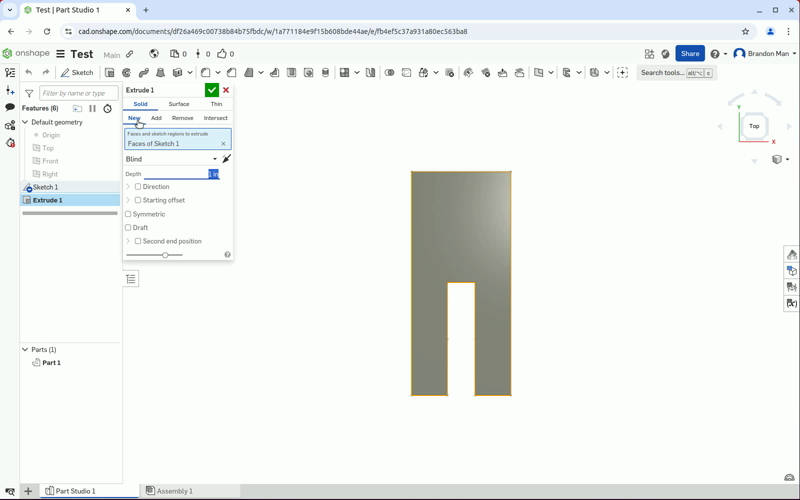
text(5.777)
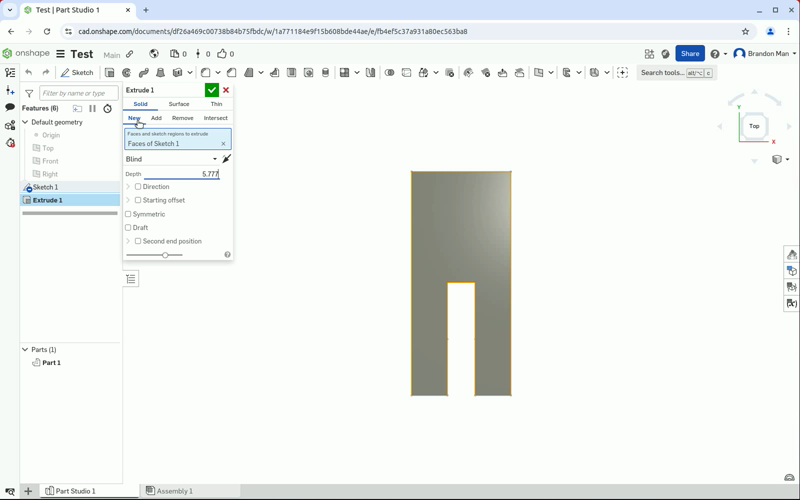
key(enter)
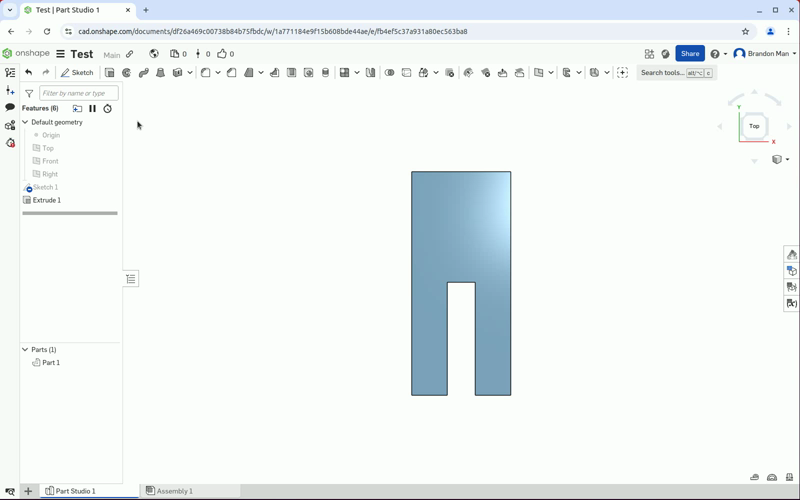
key(shift+h)
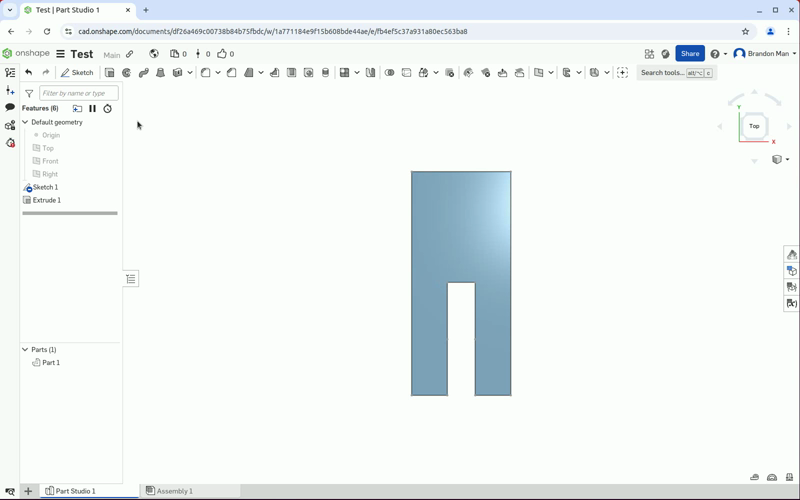
key(shift+h)
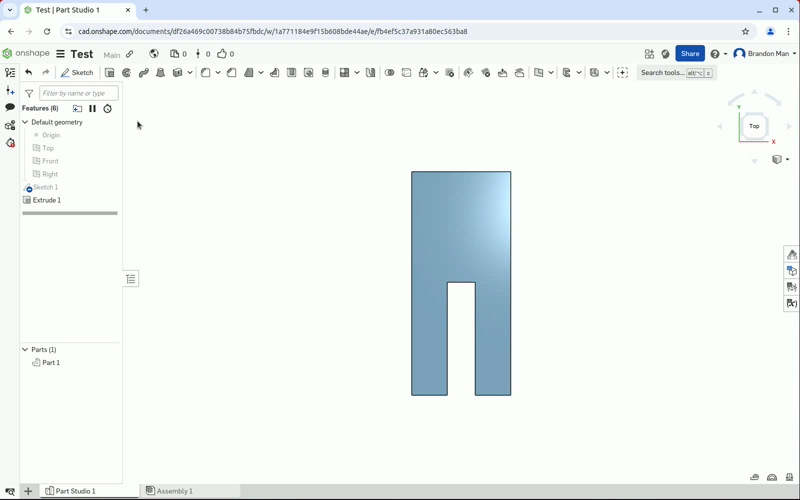
mouse_move(73, 189)
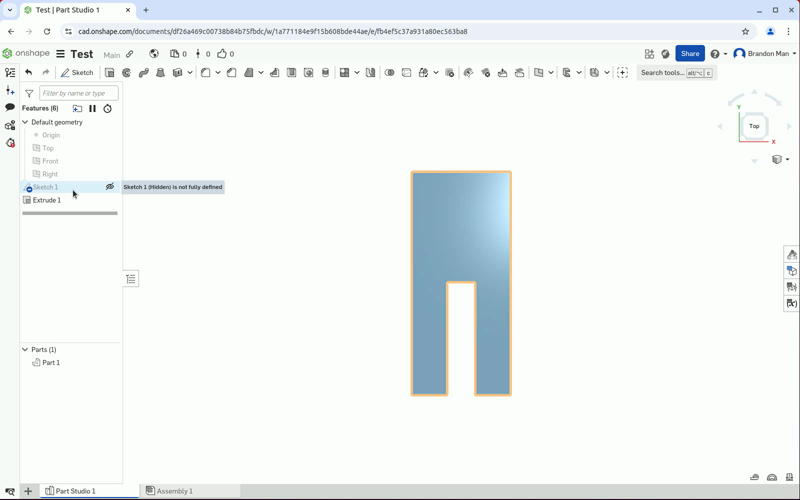
click(73, 189)
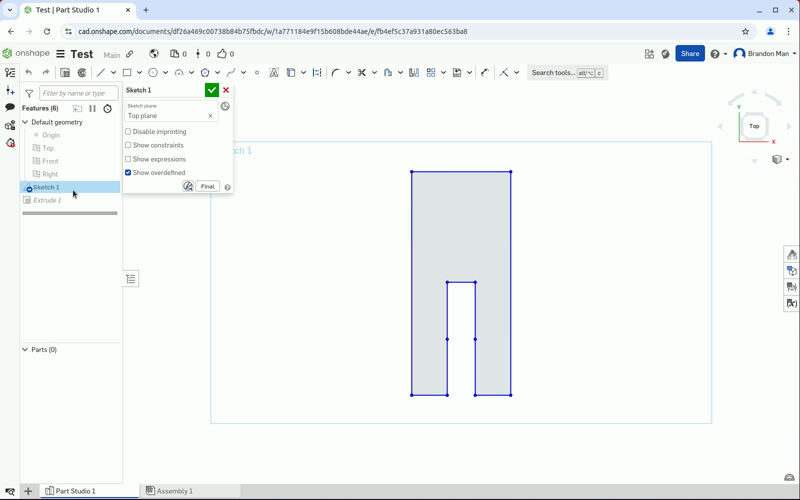
mouse_move(229, 92)
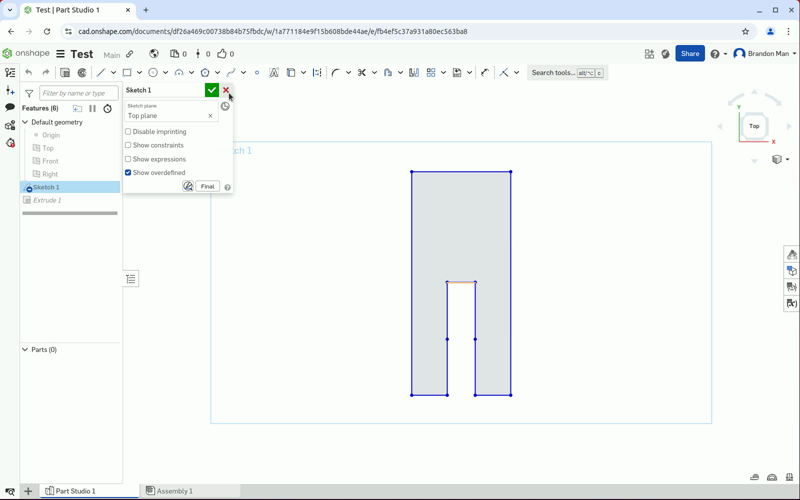
click(229, 92)
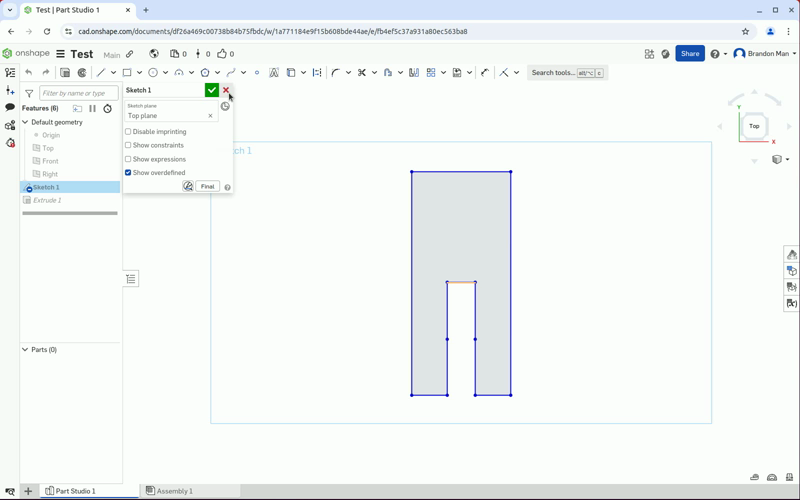
key(shift+s)
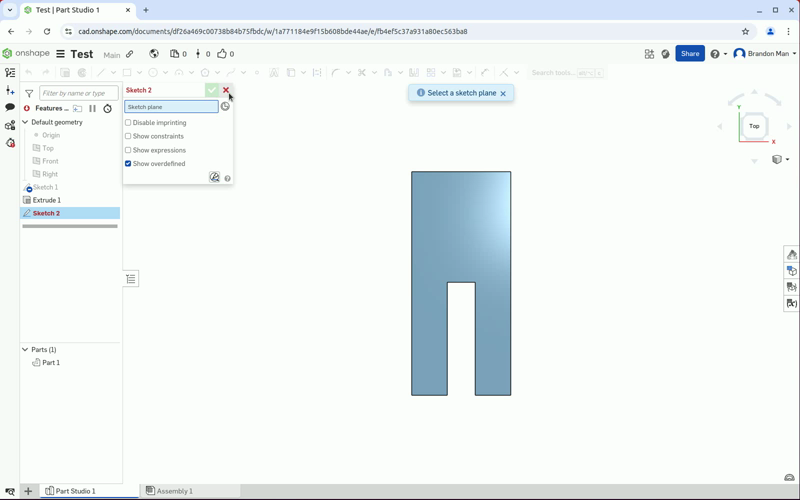
mouse_move(73, 150)
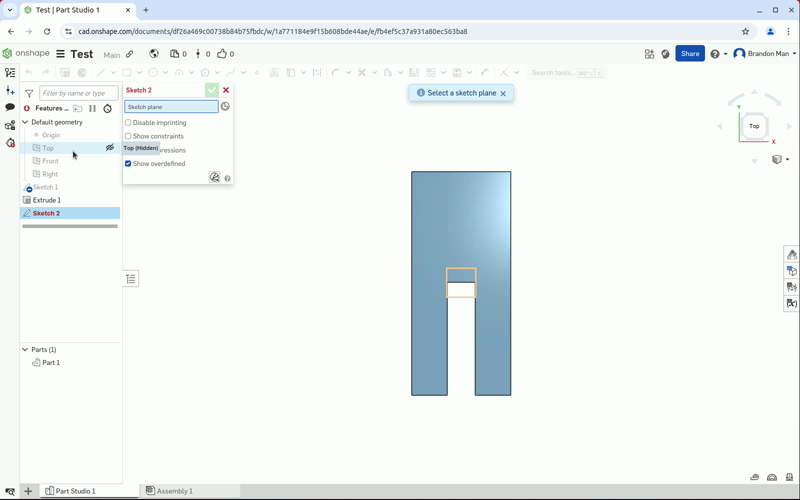
click(73, 150)
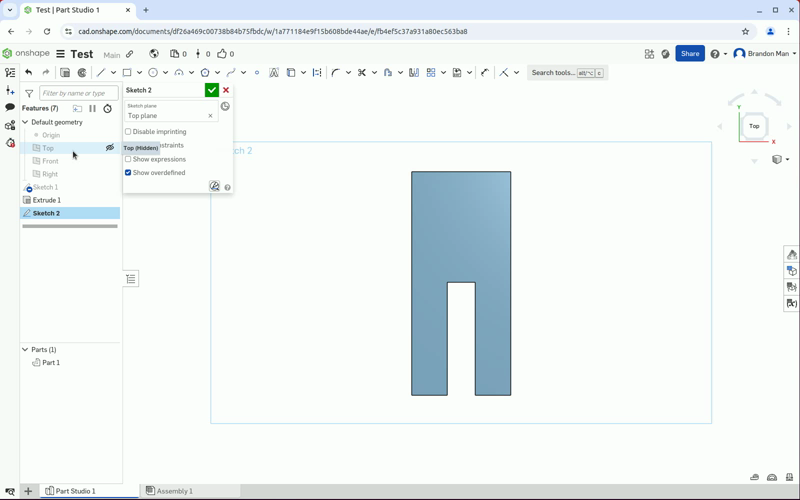
mouse_move(73, 352)
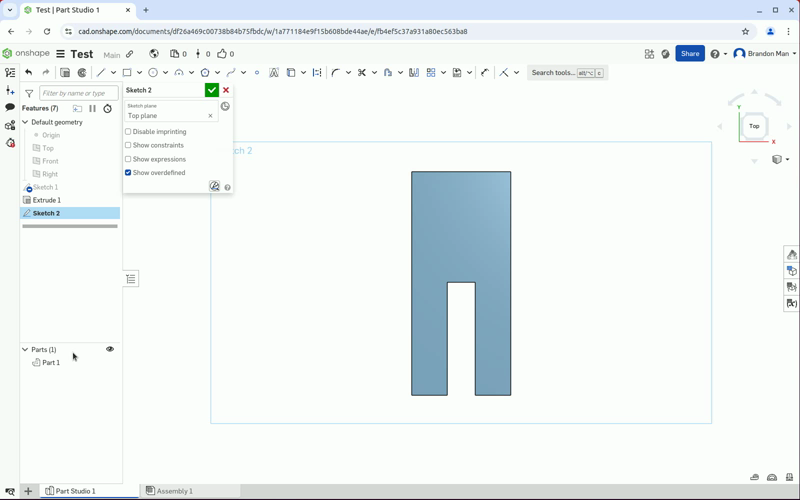
key(y)
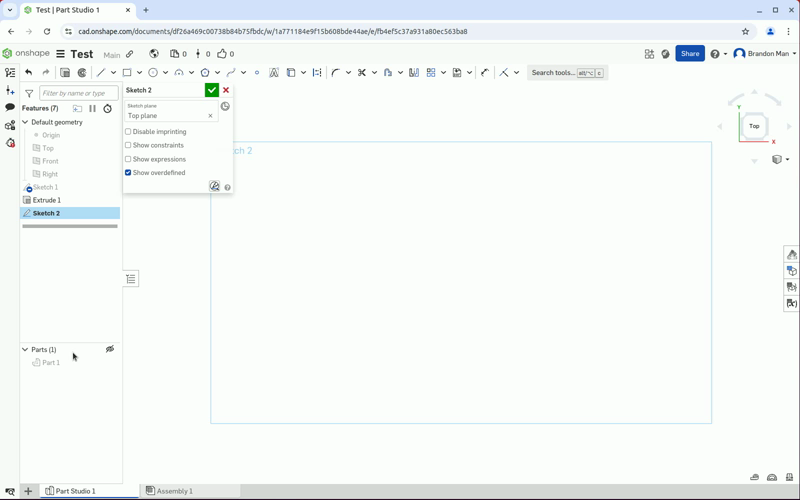
key(l)
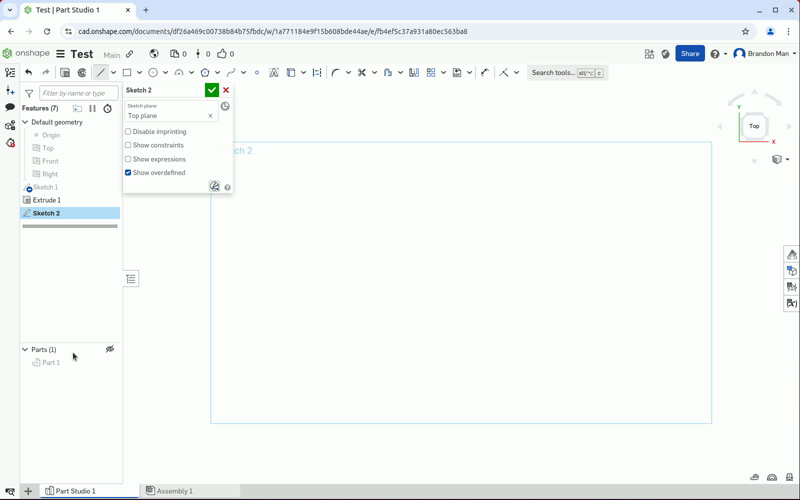
key_down(shift)
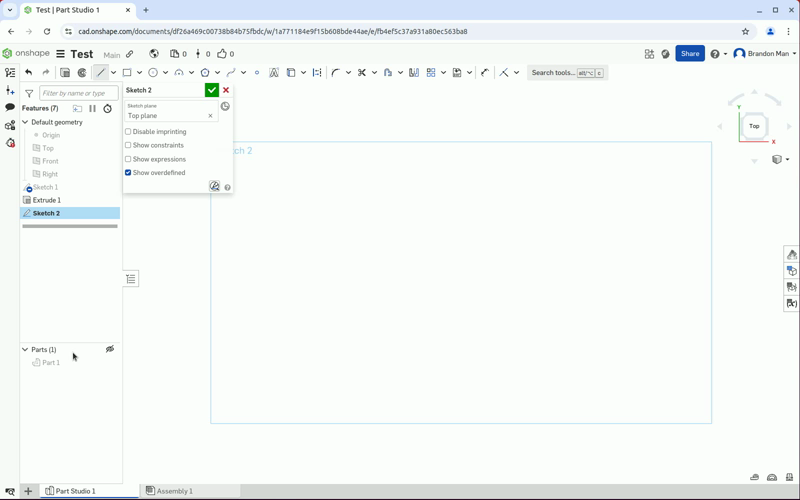
mouse_move(446, 395)
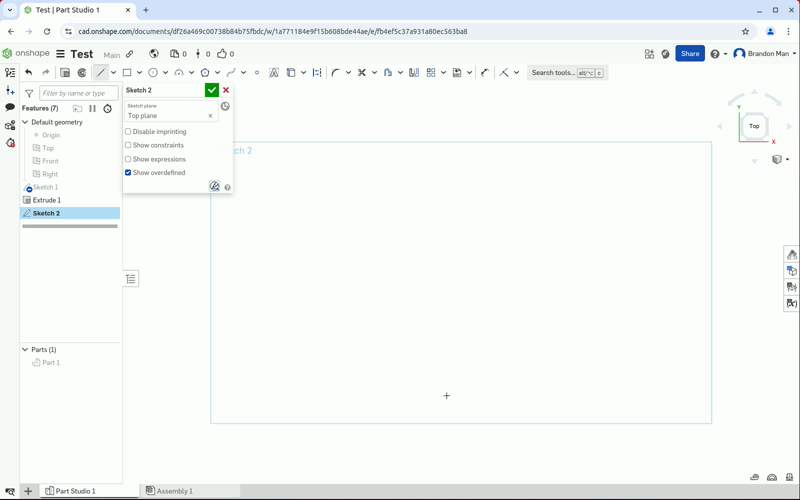
click(446, 395)
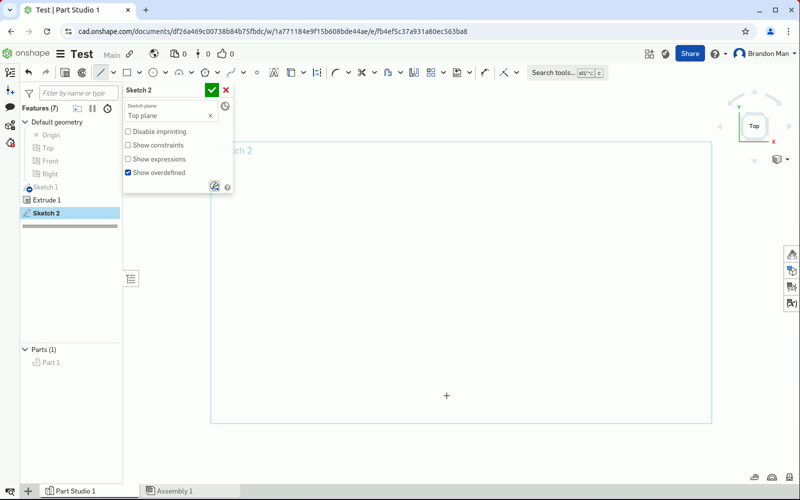
key_up(shift)
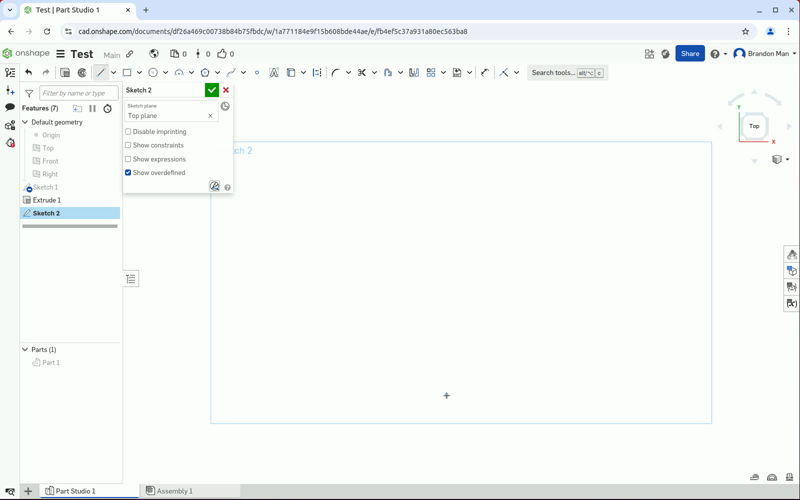
key_down(shift)
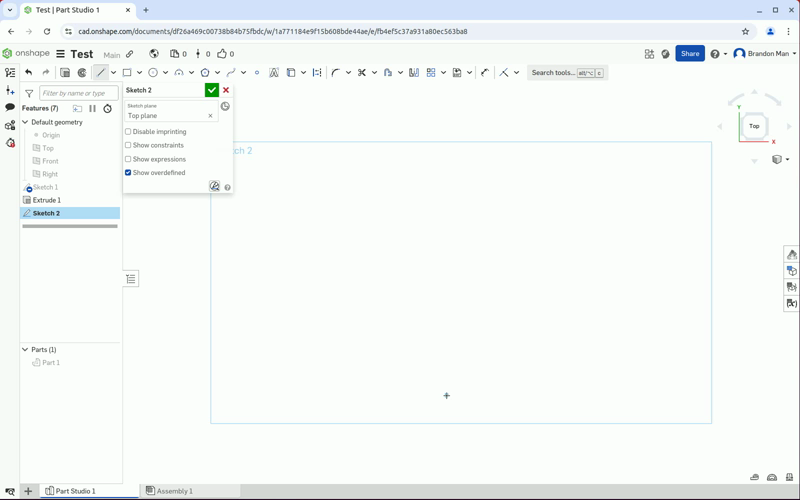
mouse_move(476, 395)
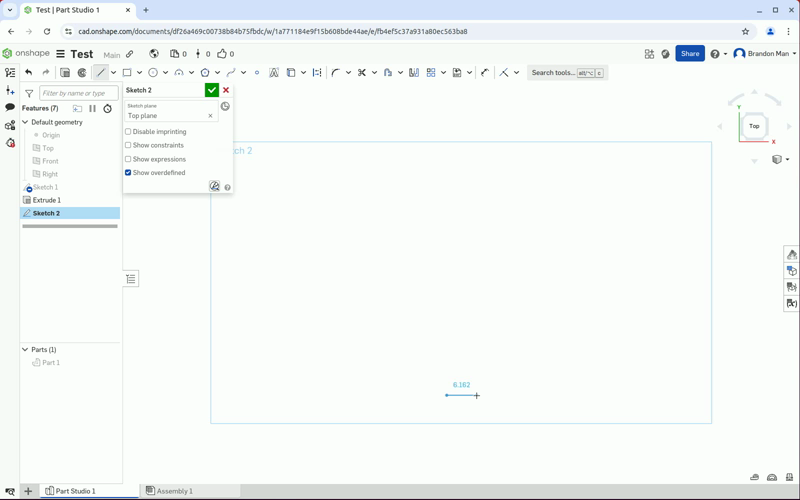
mouse_move(475, 395)
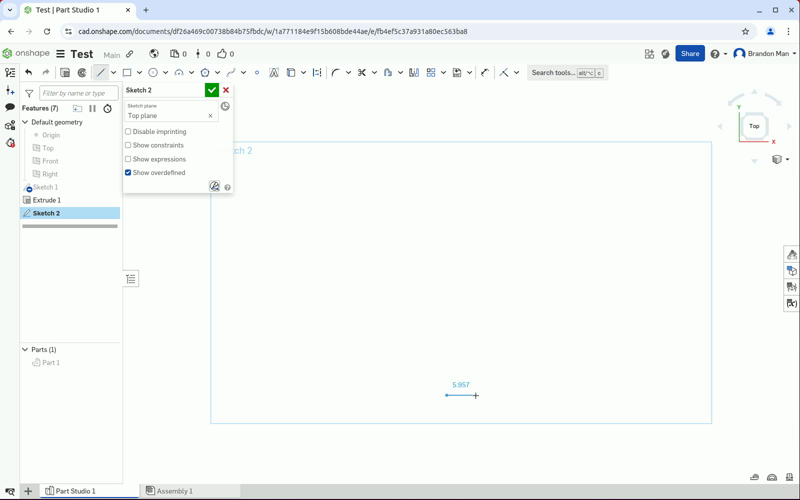
click(475, 395)
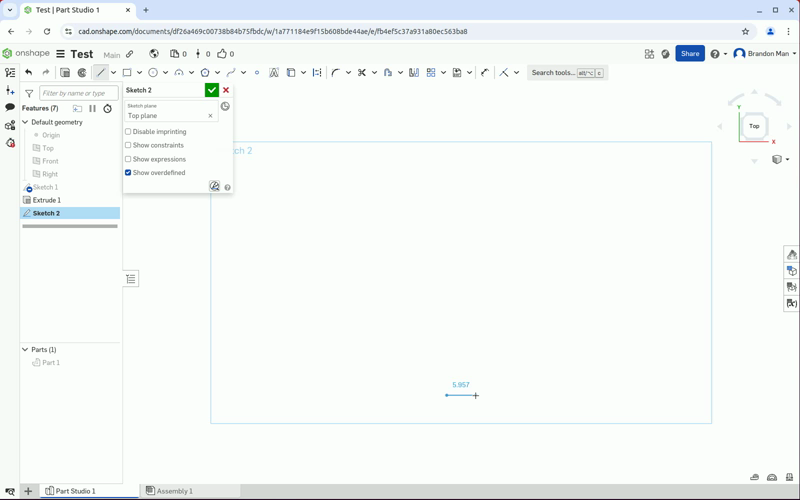
key_up(shift)
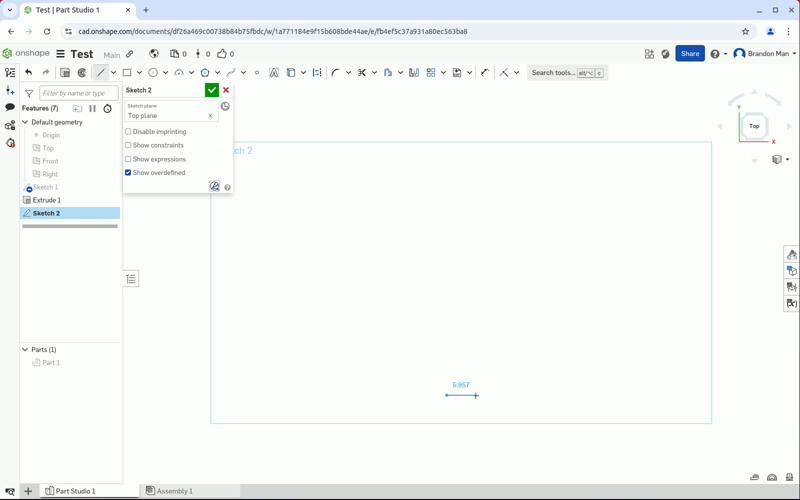
key_down(shift)
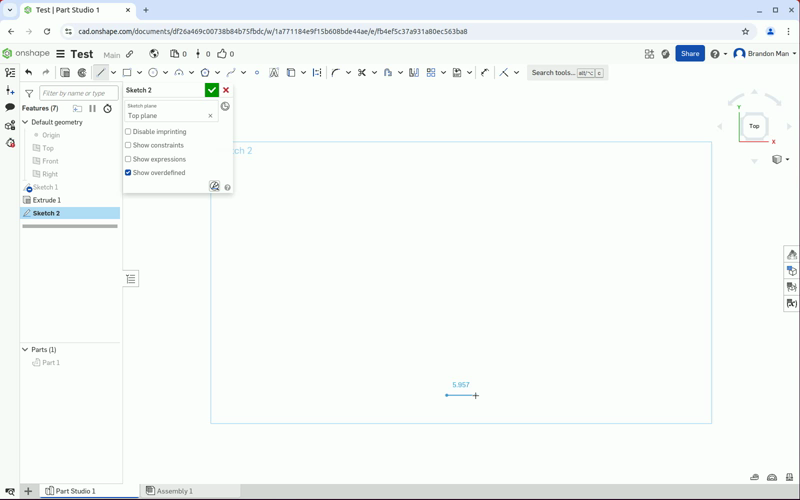
mouse_move(505, 395)
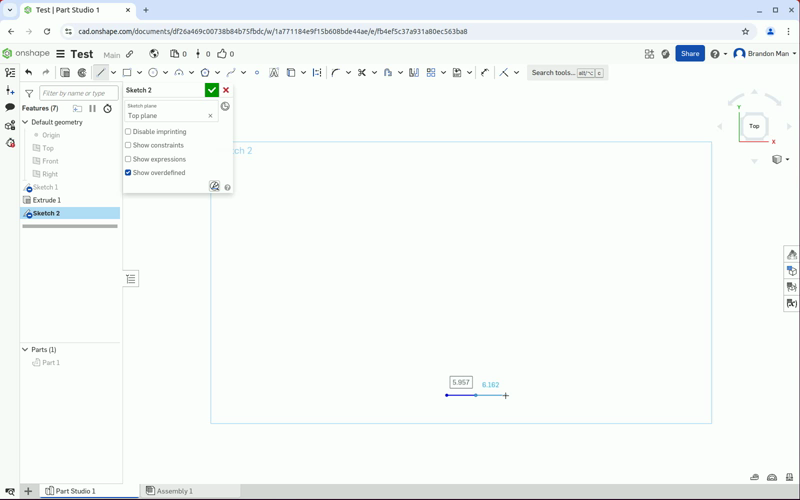
mouse_move(475, 338)
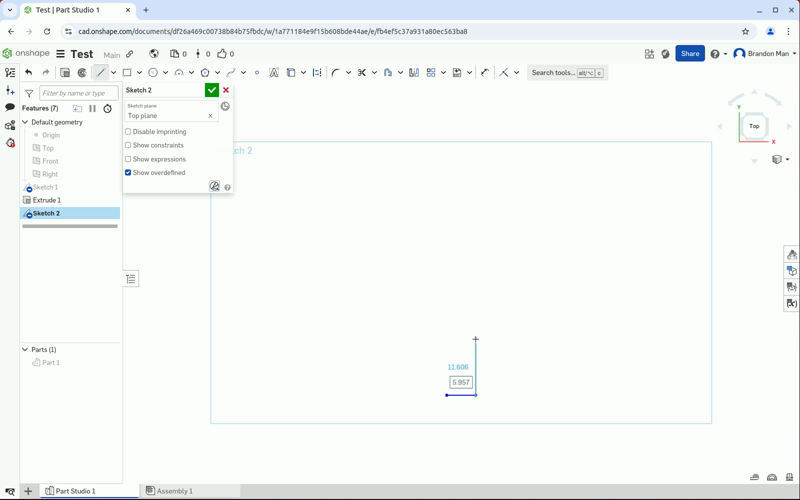
click(475, 338)
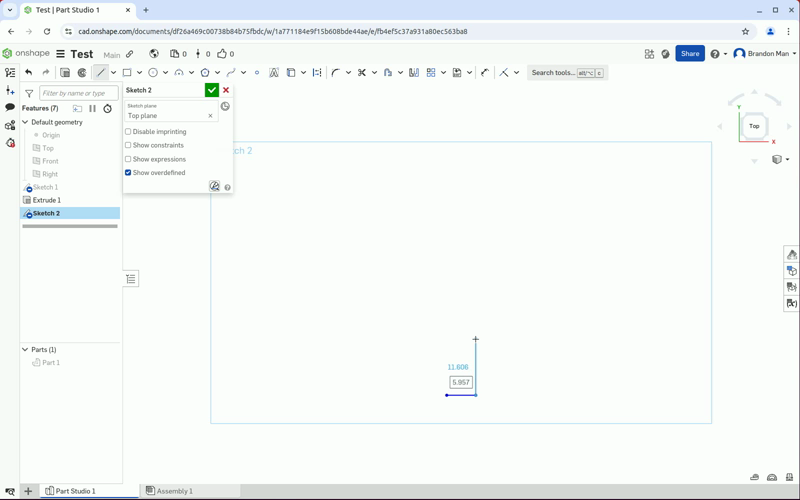
key_up(shift)
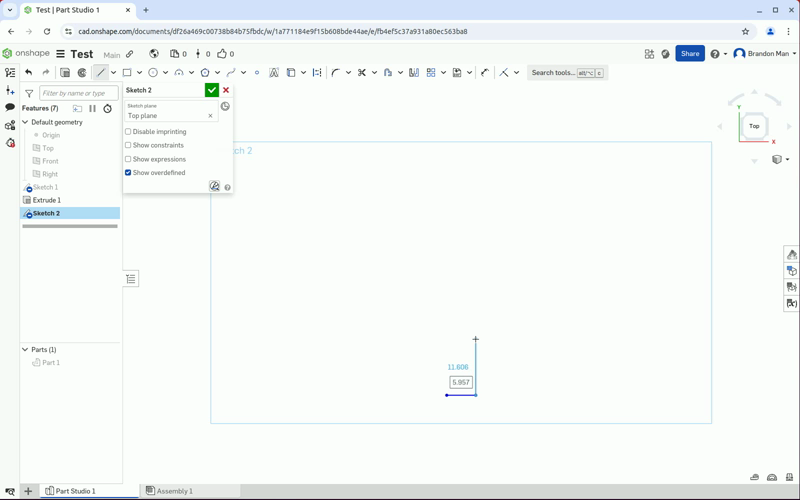
key_down(shift)
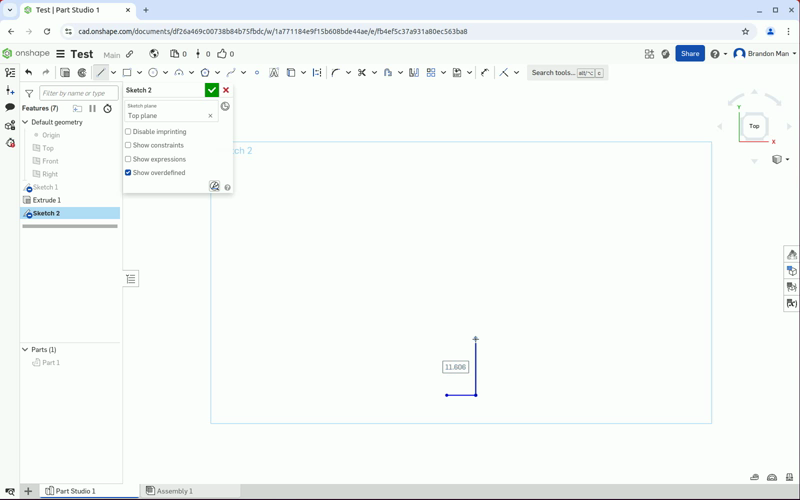
mouse_move(505, 338)
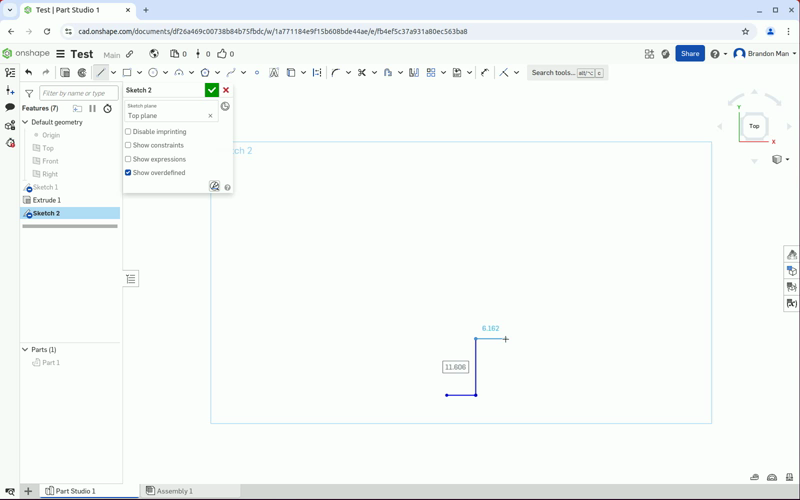
mouse_move(446, 338)
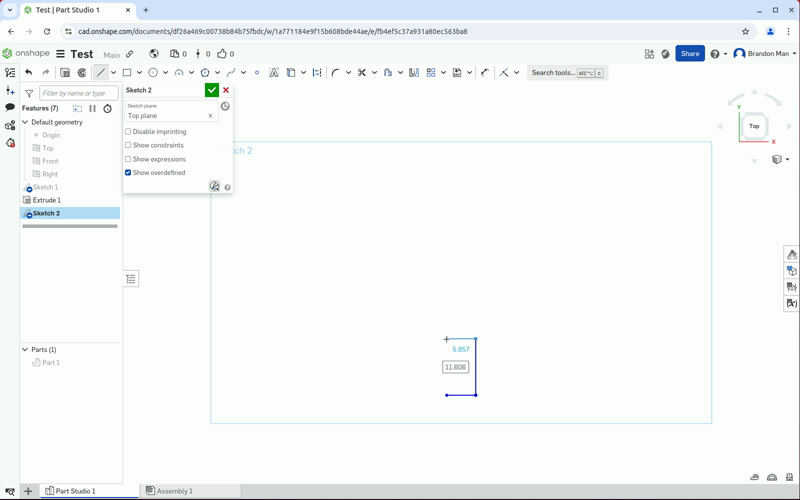
click(446, 338)
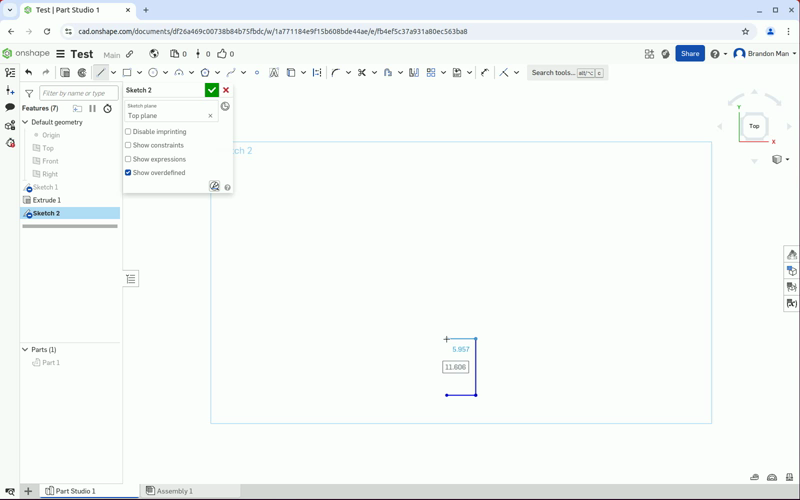
key_up(shift)
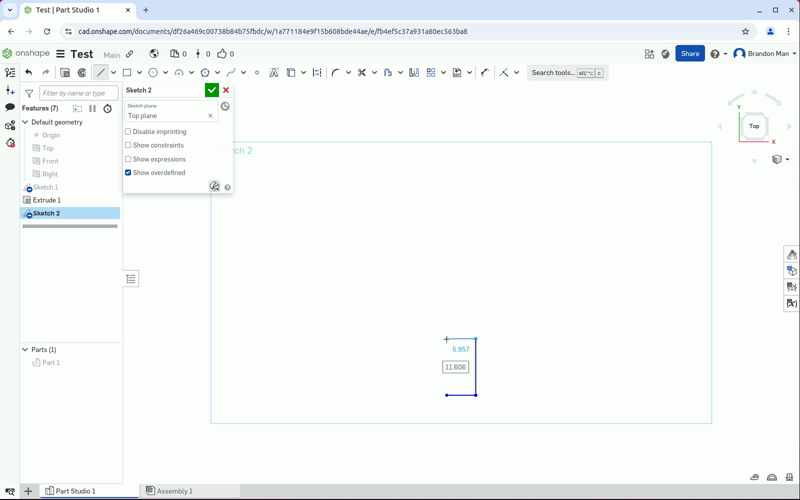
mouse_move(476, 338)
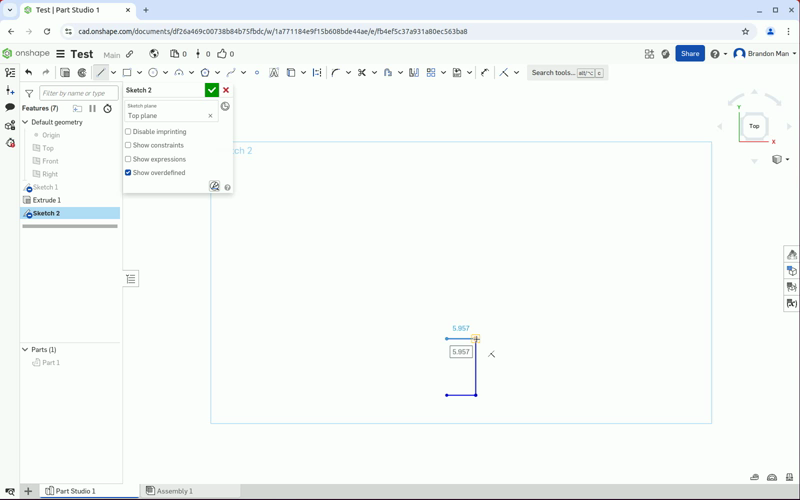
key_down(shift)
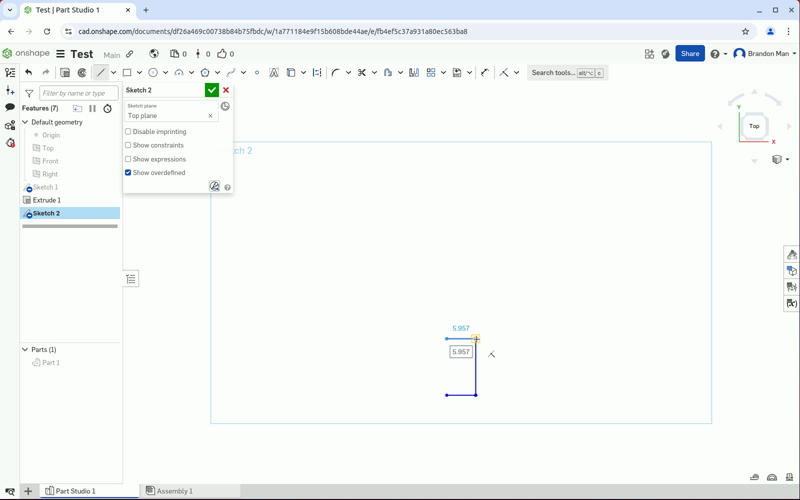
mouse_move(446, 395)
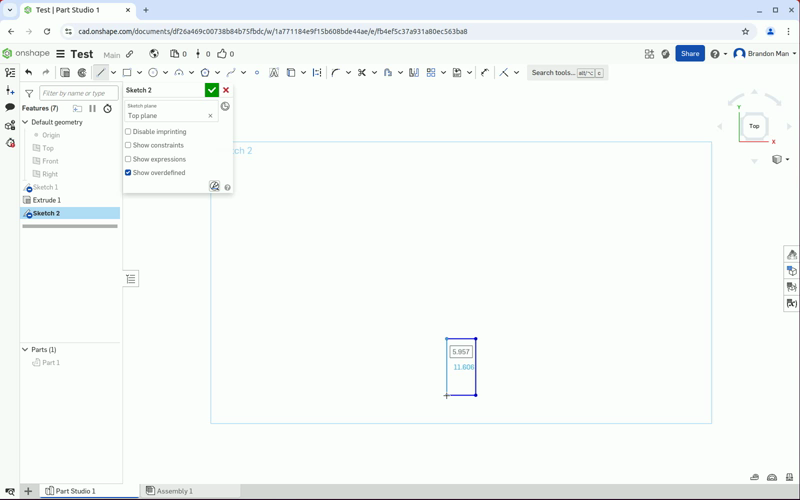
key_up(shift)
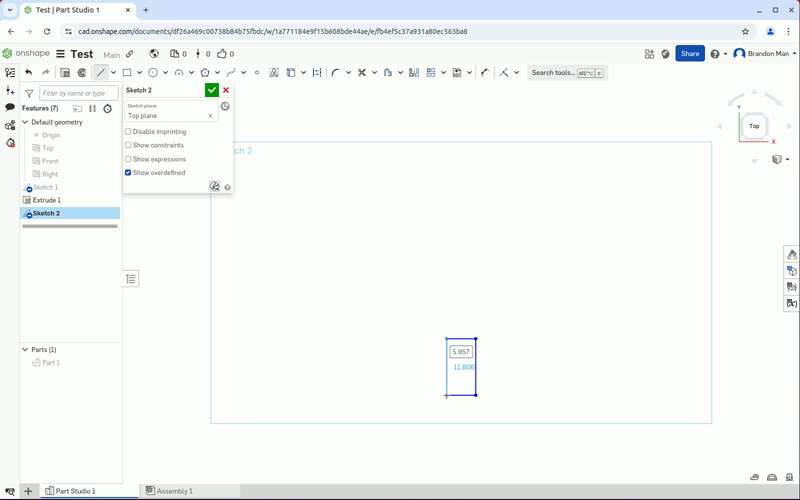
click(446, 395)
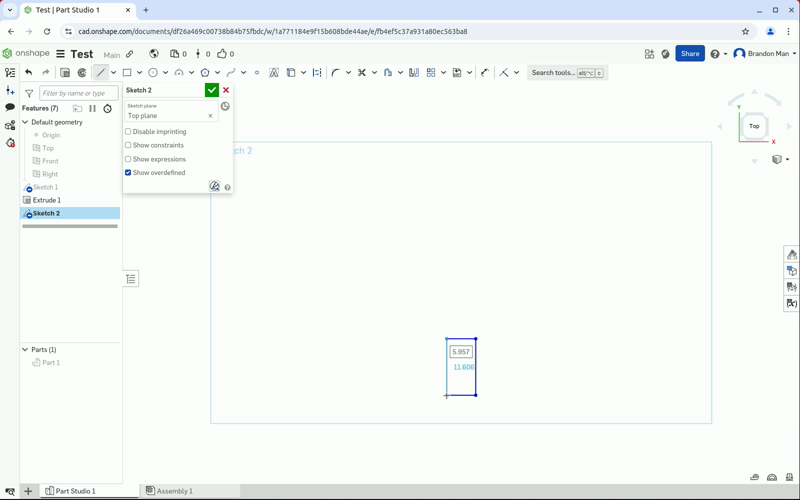
key(esc)
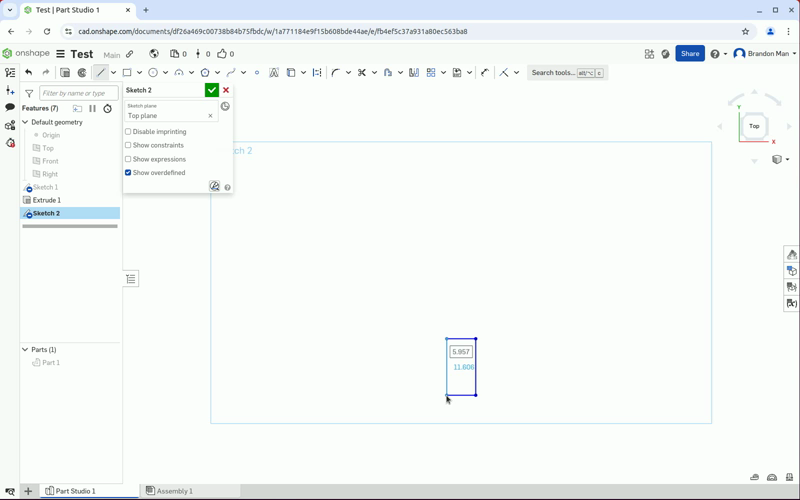
mouse_move(459, 359)
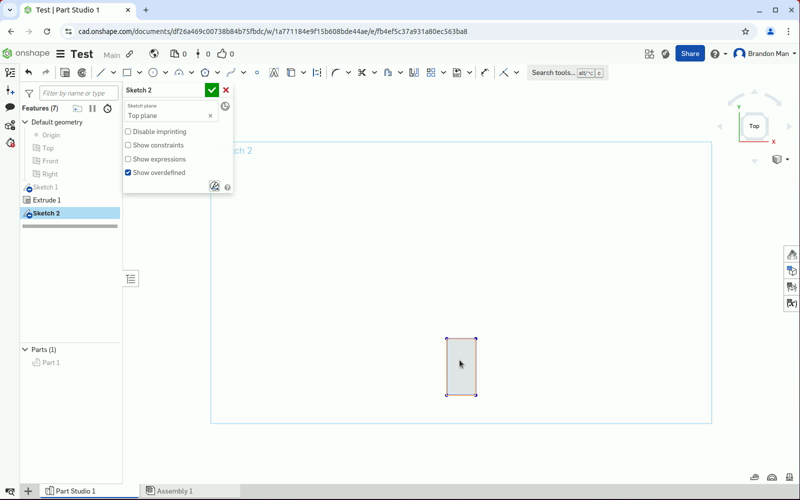
scroll(6)
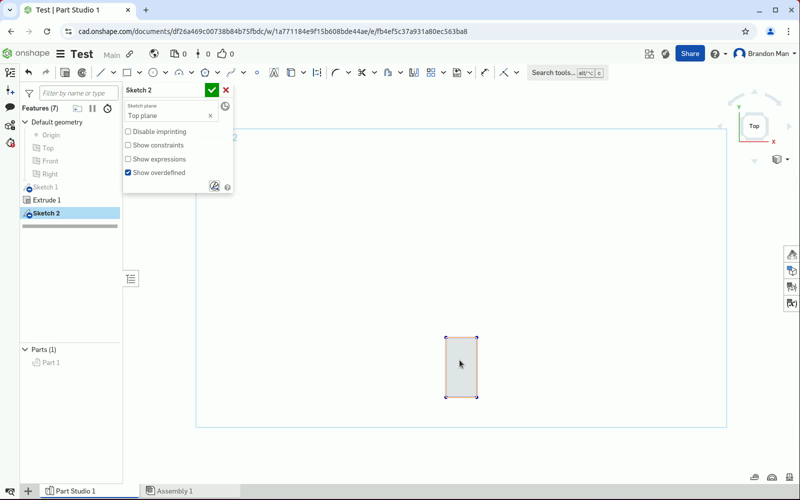
scroll(6)
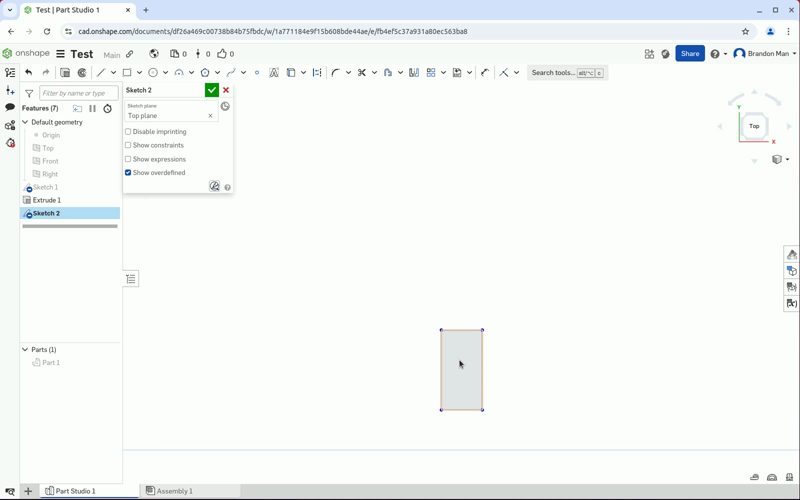
scroll(6)
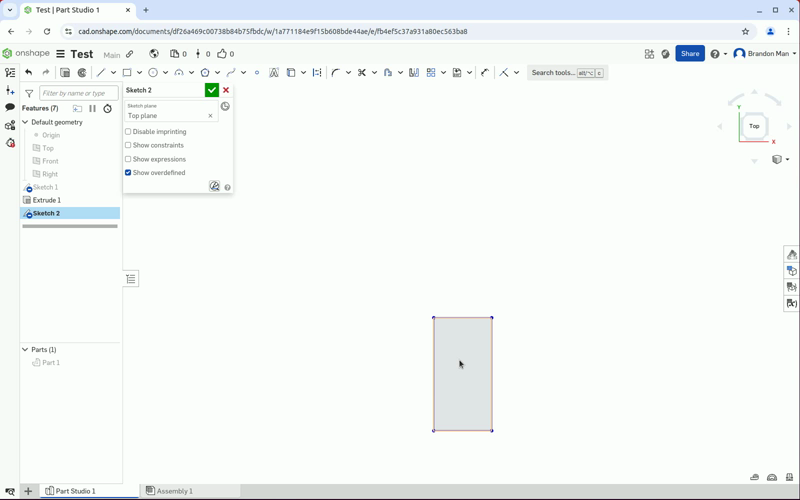
scroll(6)
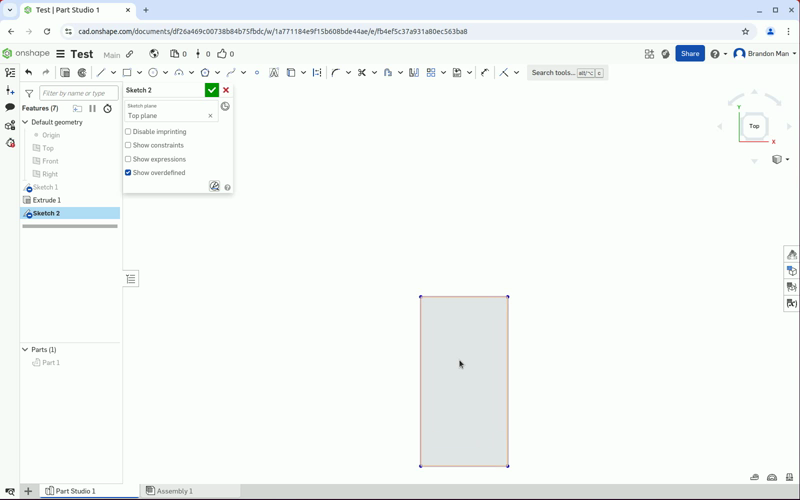
scroll(6)
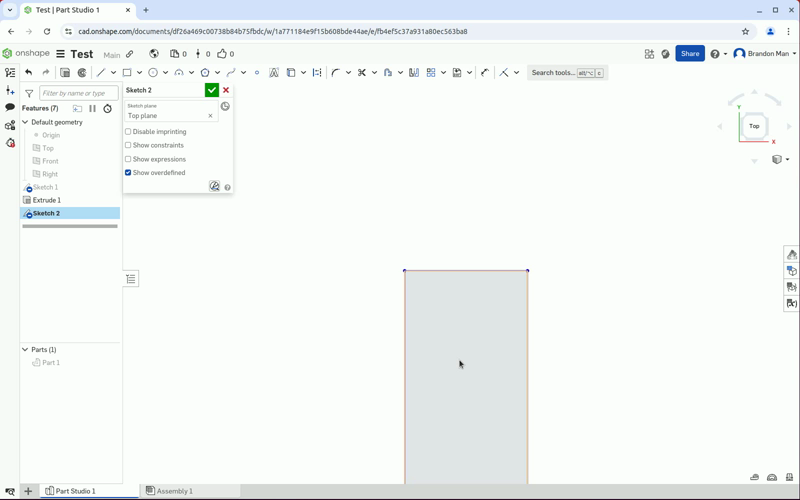
scroll(6)
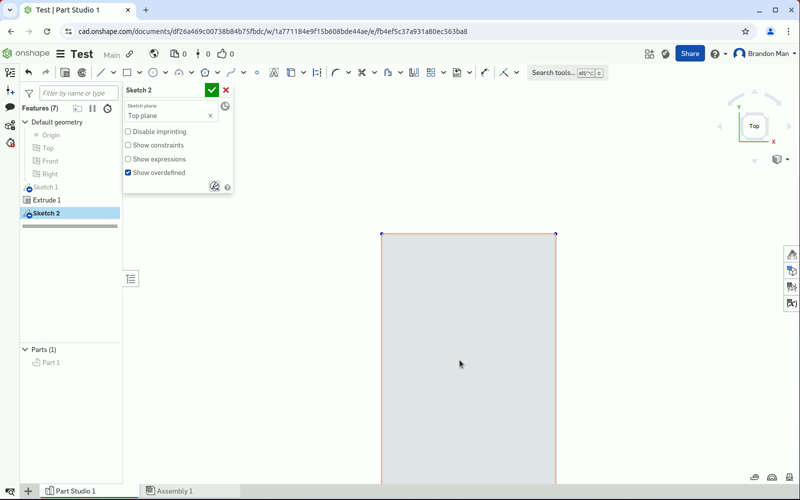
scroll(6)
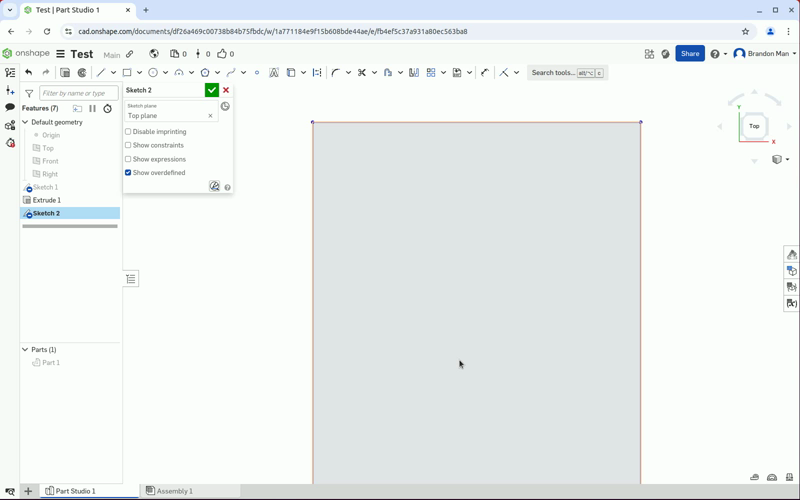
click(459, 359)
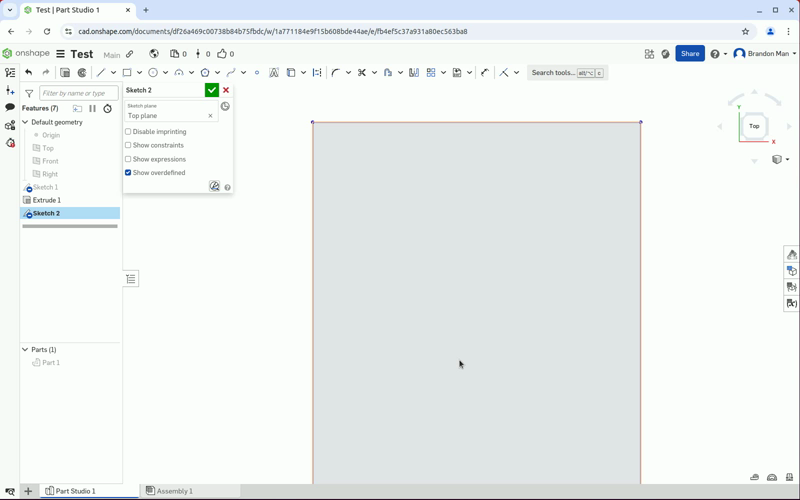
scroll(-6)
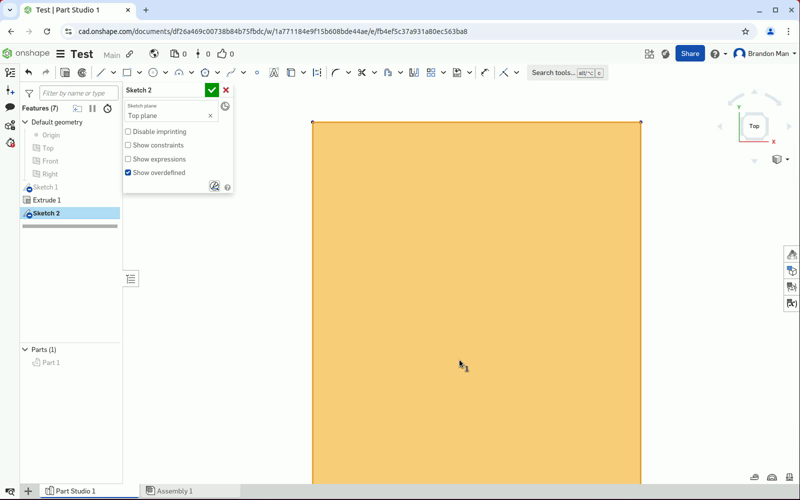
scroll(-6)
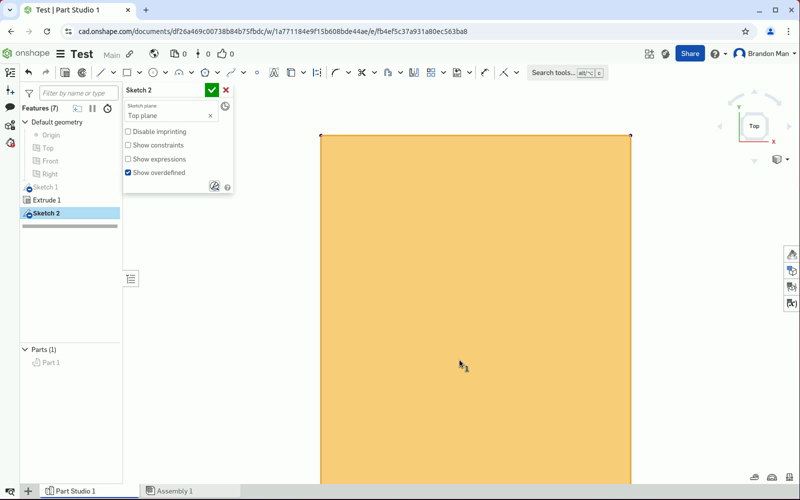
scroll(-6)
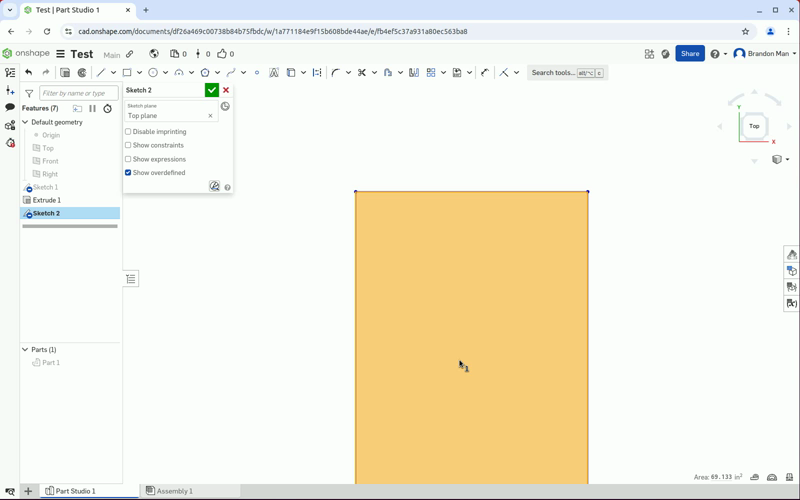
scroll(-6)
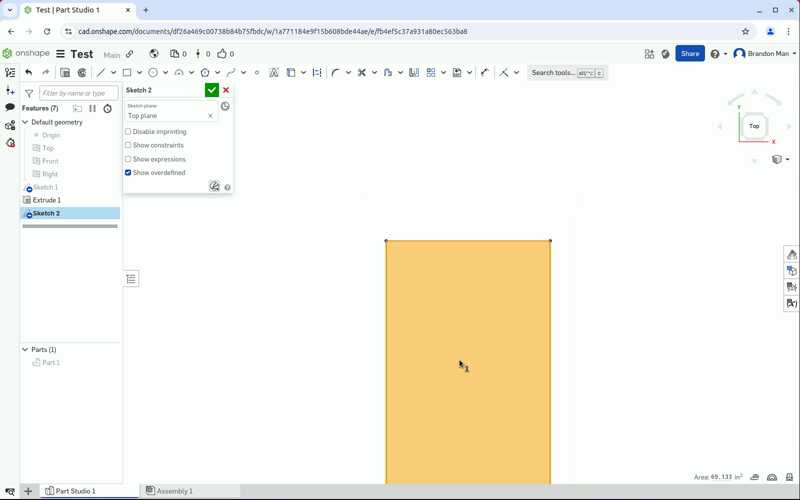
scroll(-6)
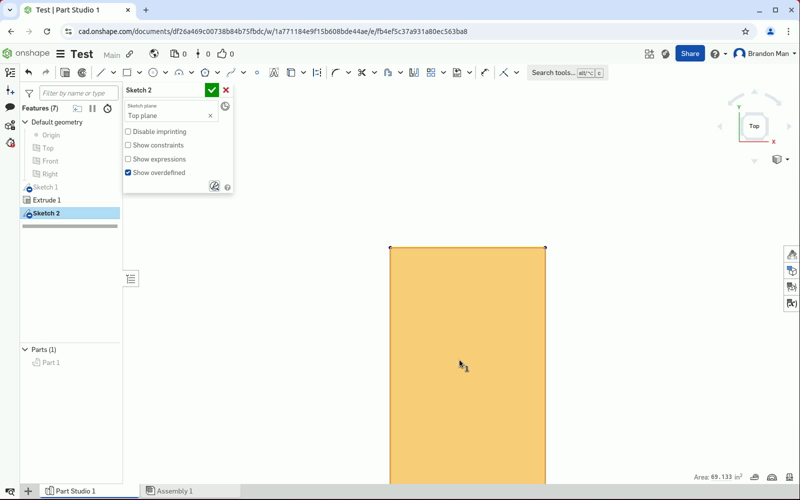
scroll(-6)
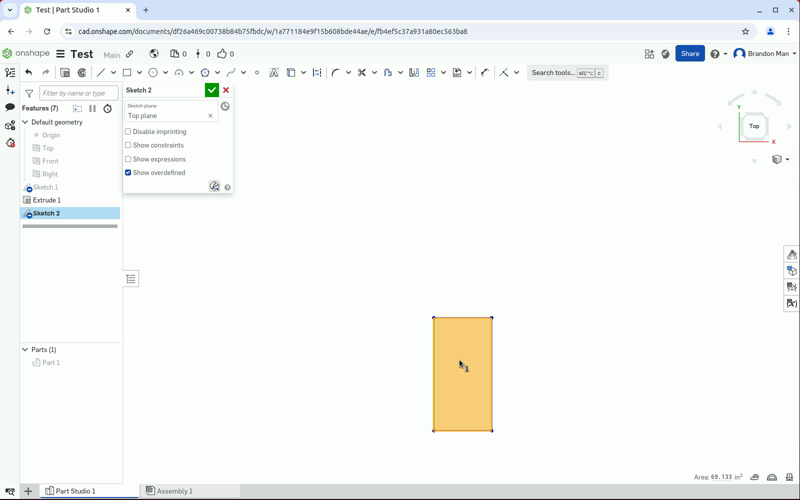
scroll(-6)
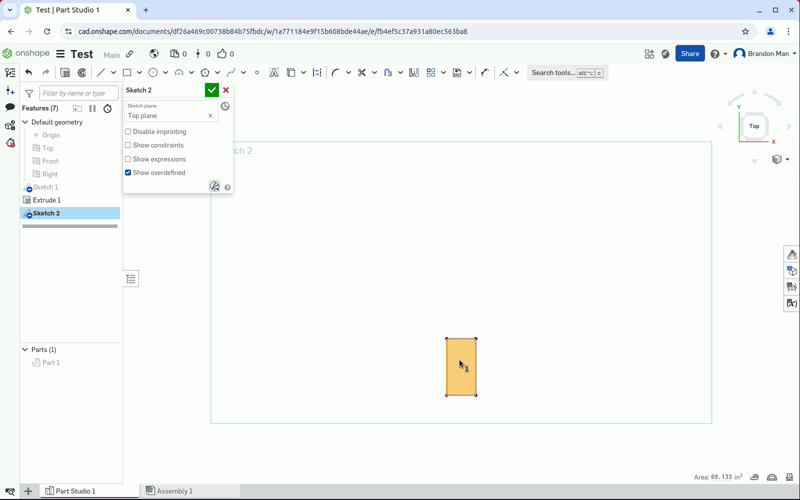
mouse_move(73, 352)
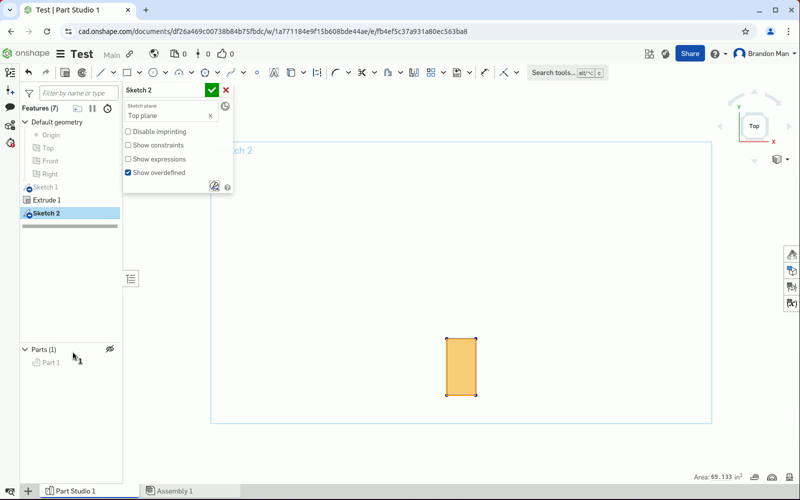
key(shift+y)
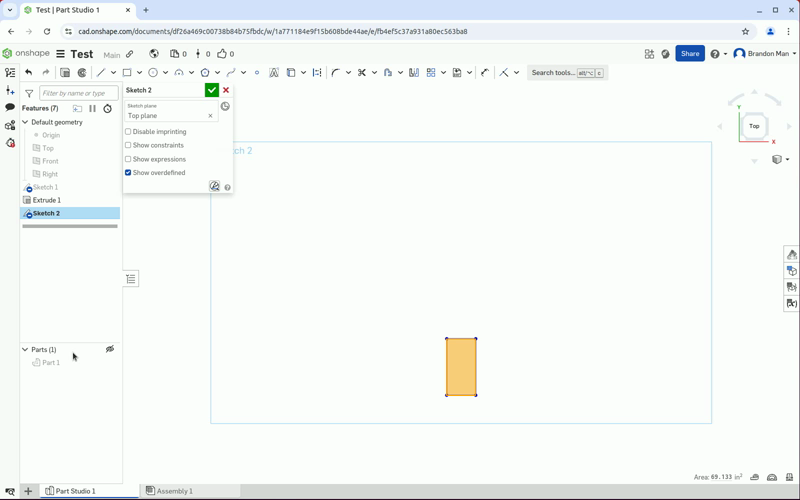
key(shift+e)
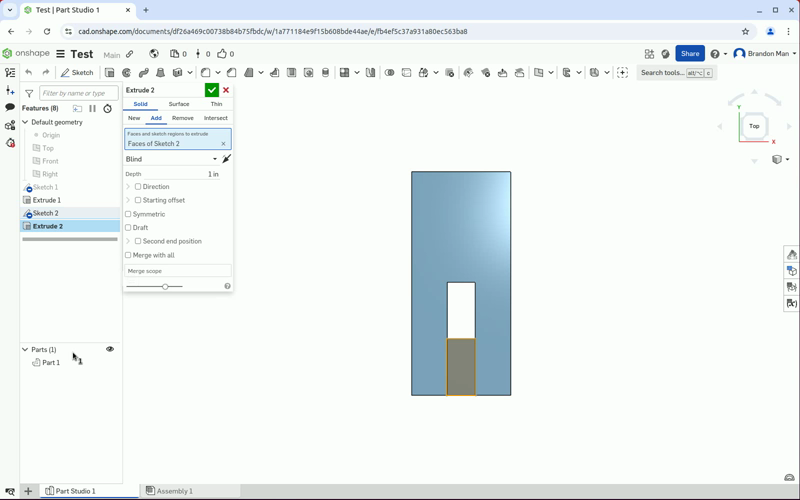
mouse_move(143, 106)
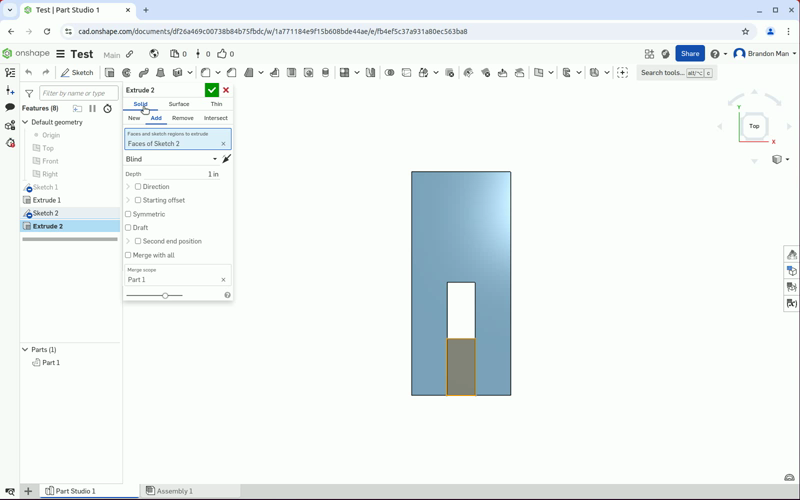
click(143, 106)
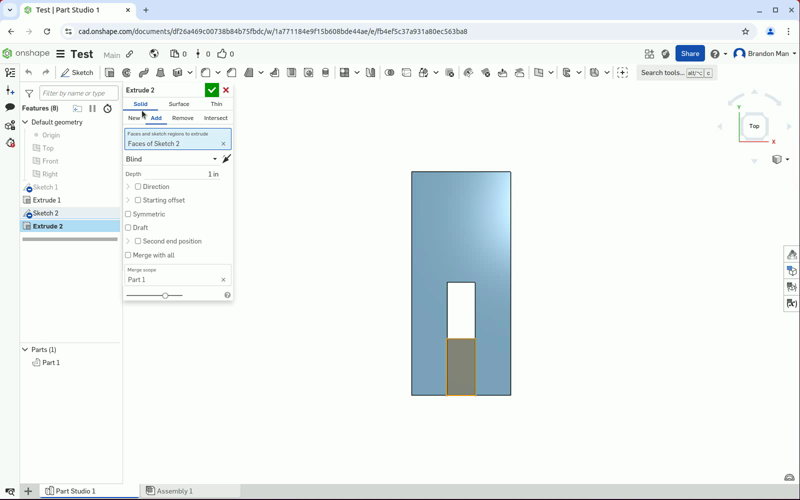
mouse_move(137, 120)
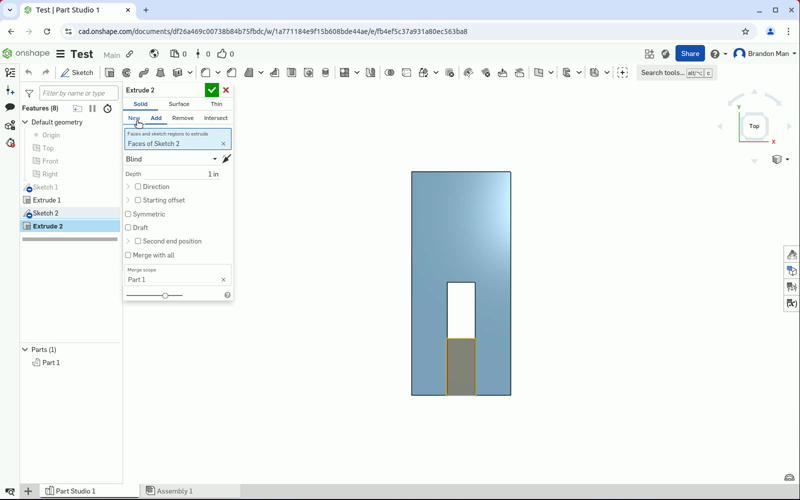
click(137, 120)
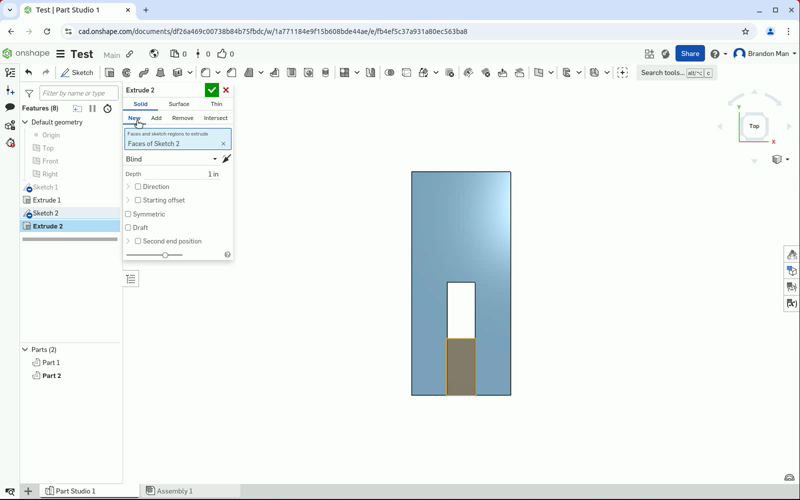
key(tab, 4)
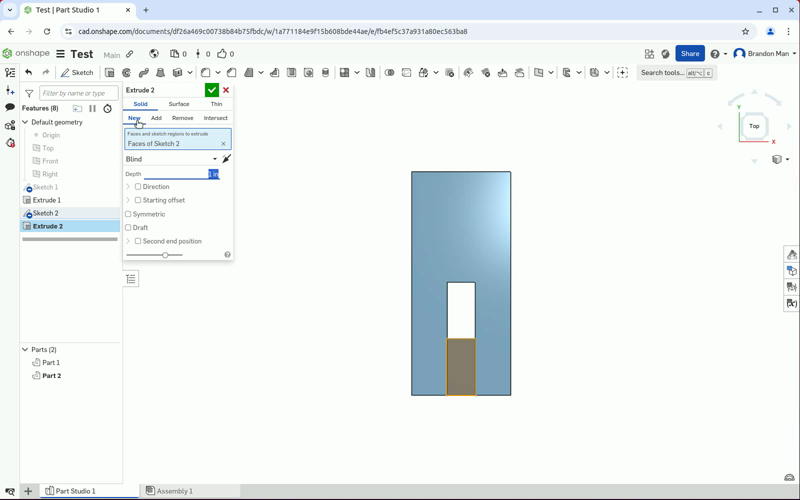
text(3.37)
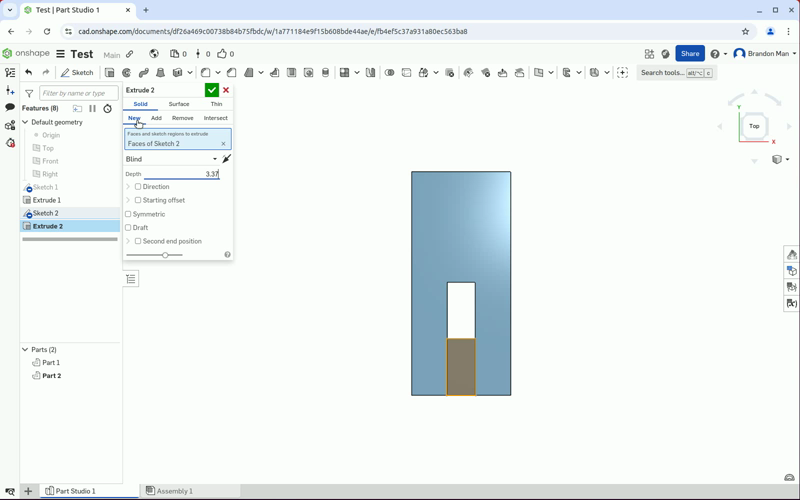
key(enter)
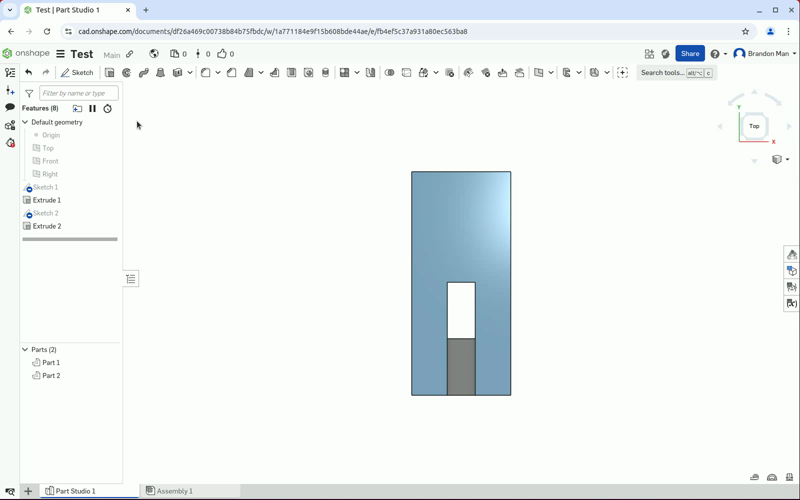
key(shift+h)
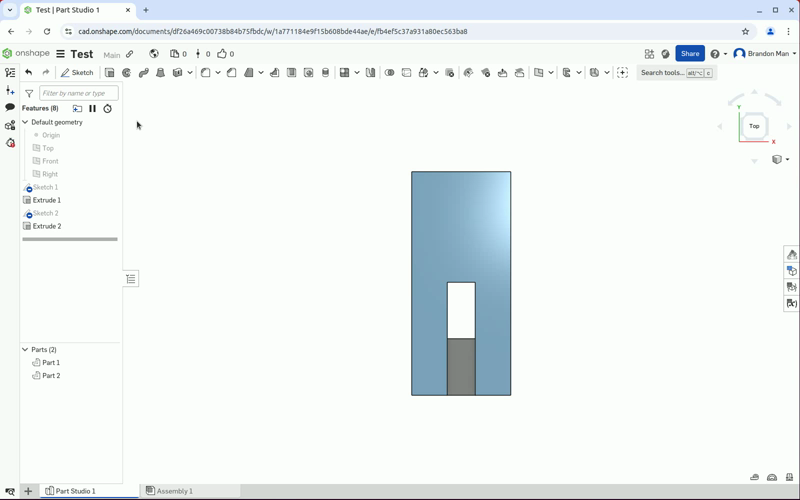
key(shift+h)
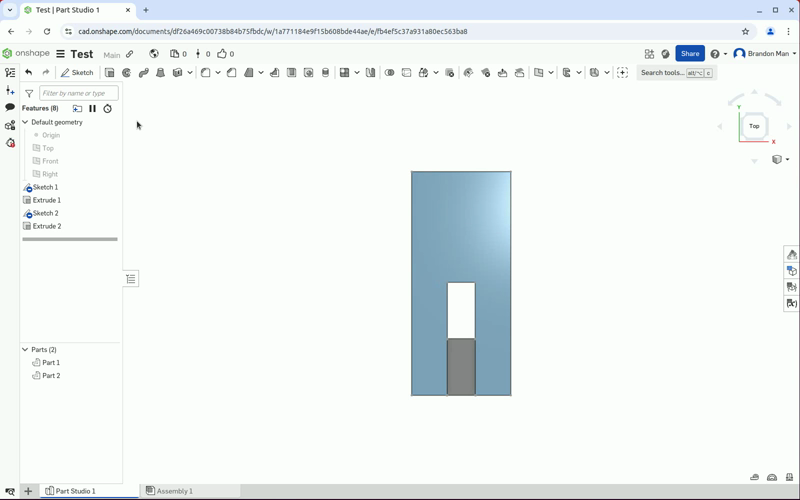
key(shift+7)
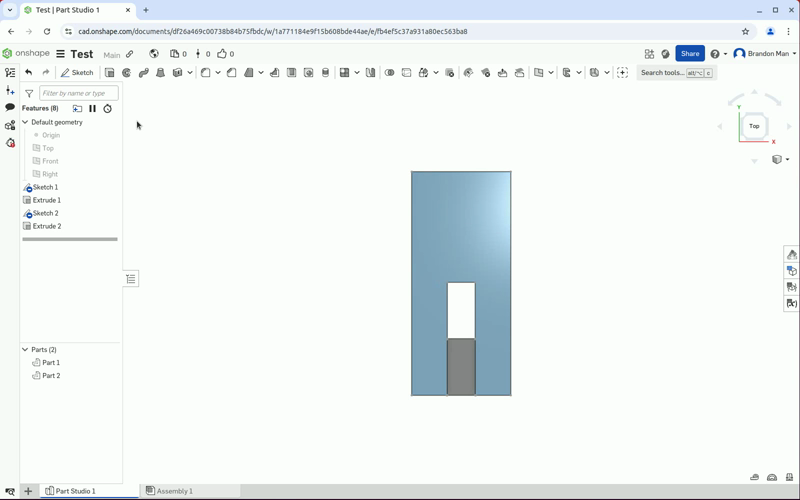
key(up, 3)
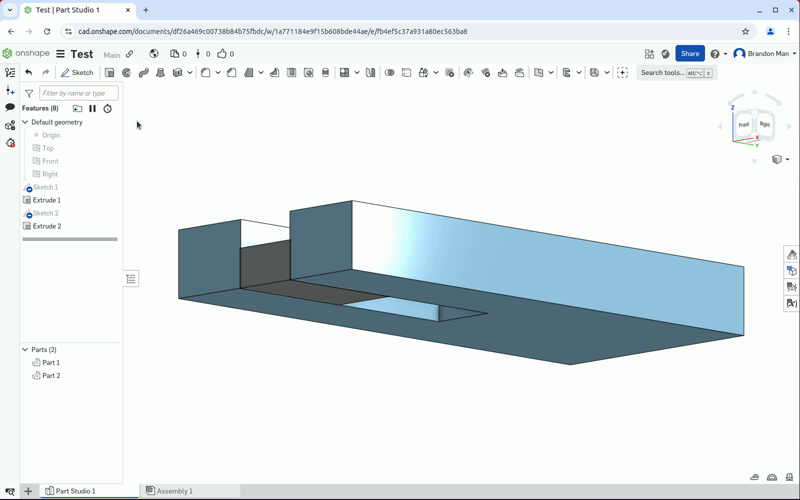
key(left, 3)
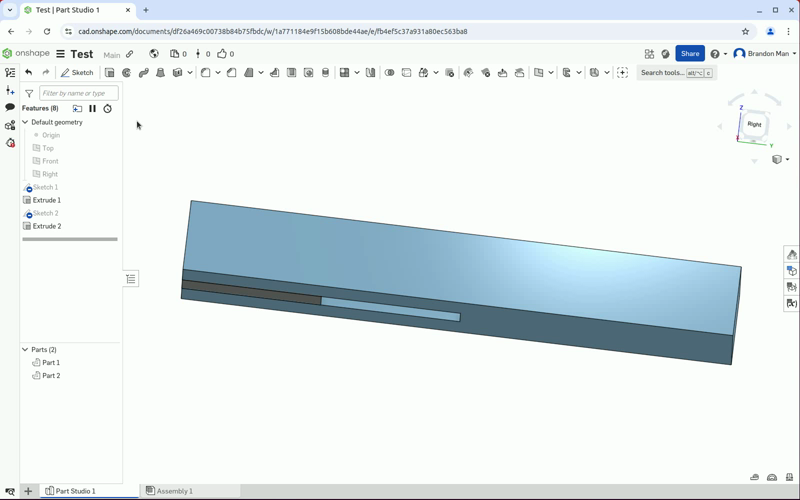
key(right, 3)
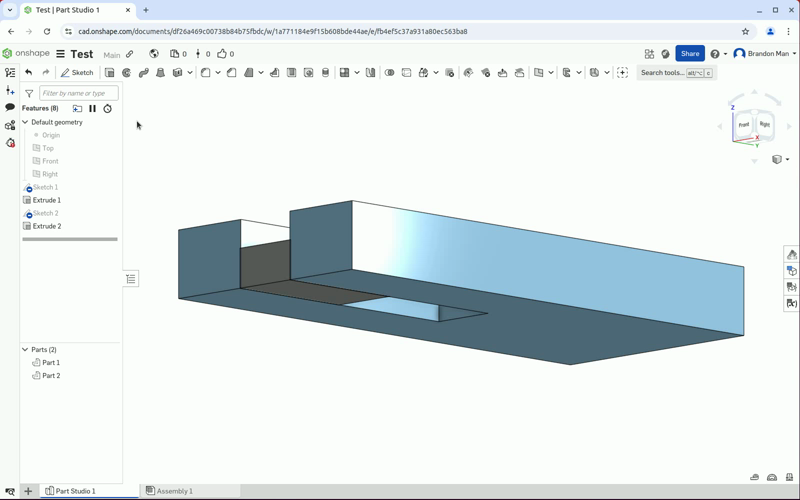
key(down, 3)
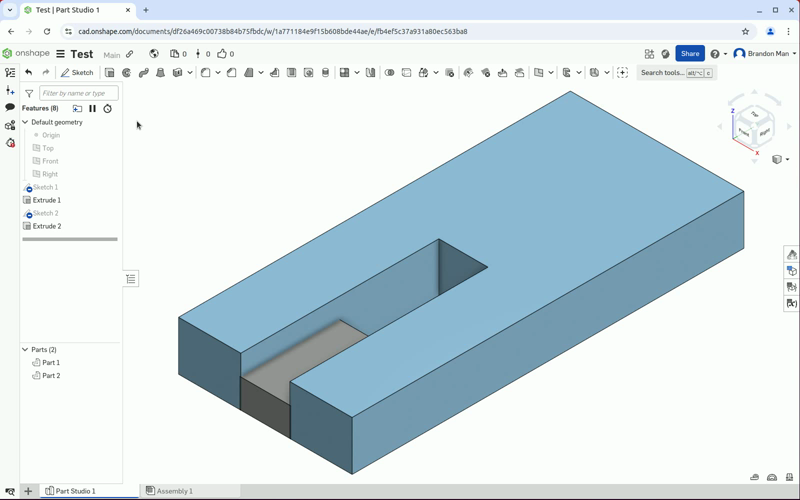
mouse_move(73, 189)
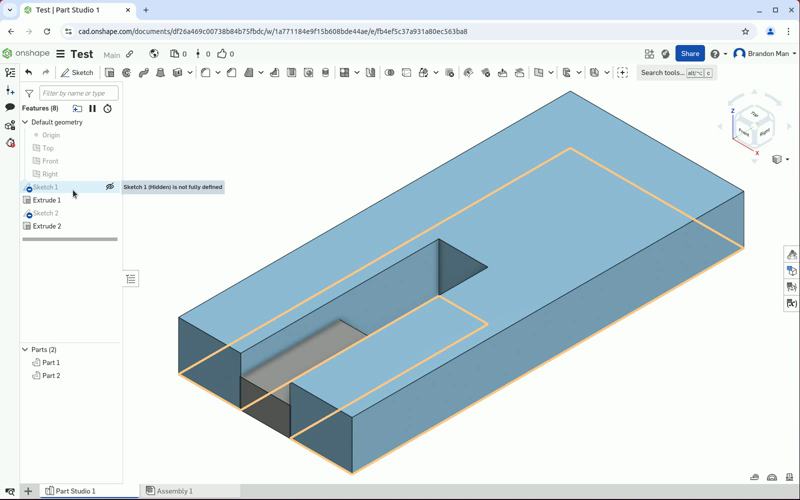
click(73, 189)